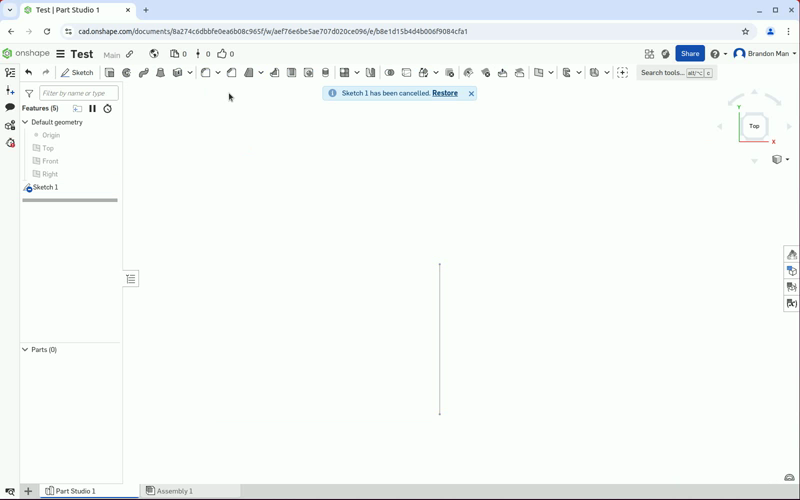
key(shift+h)
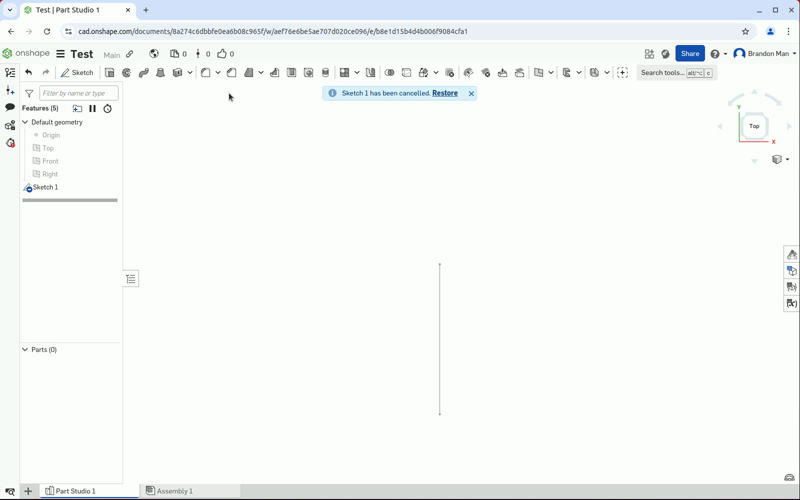
key(shift+s)
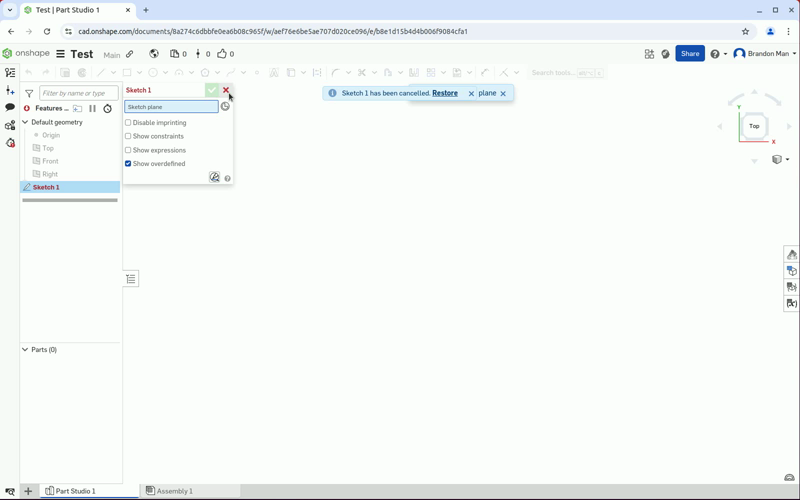
mouse_move(73, 150)
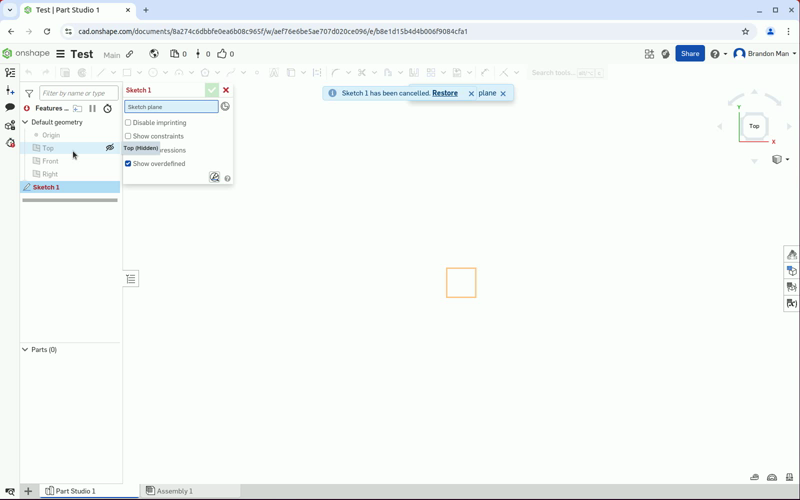
click(73, 150)
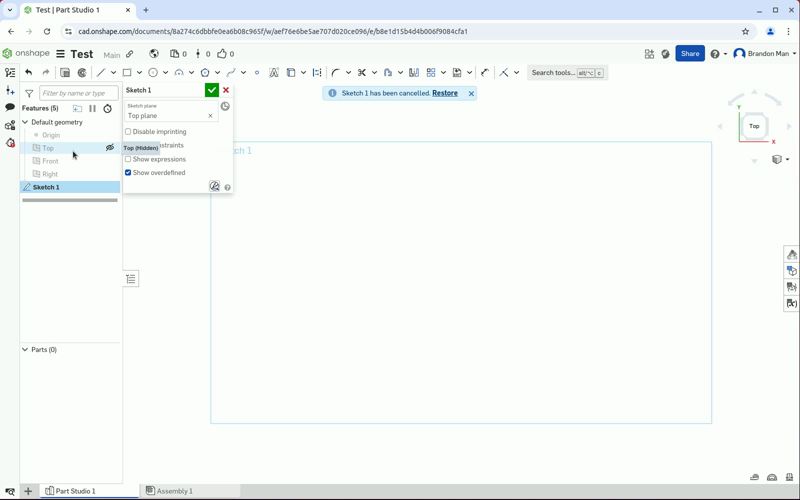
mouse_move(73, 352)
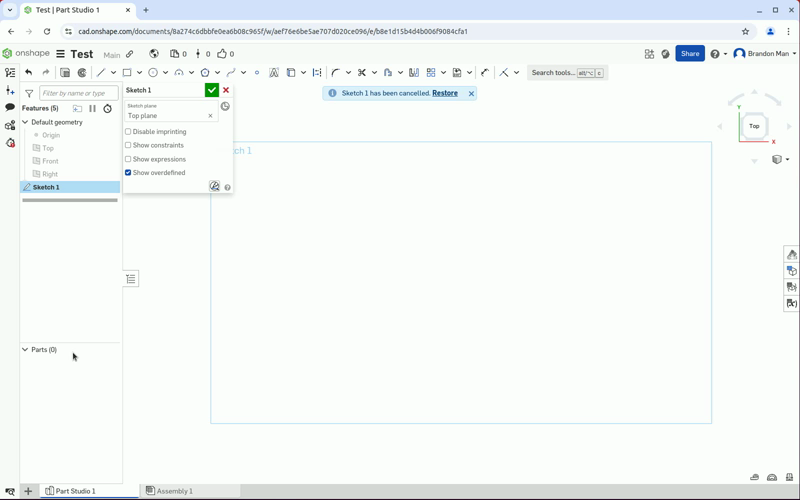
key(y)
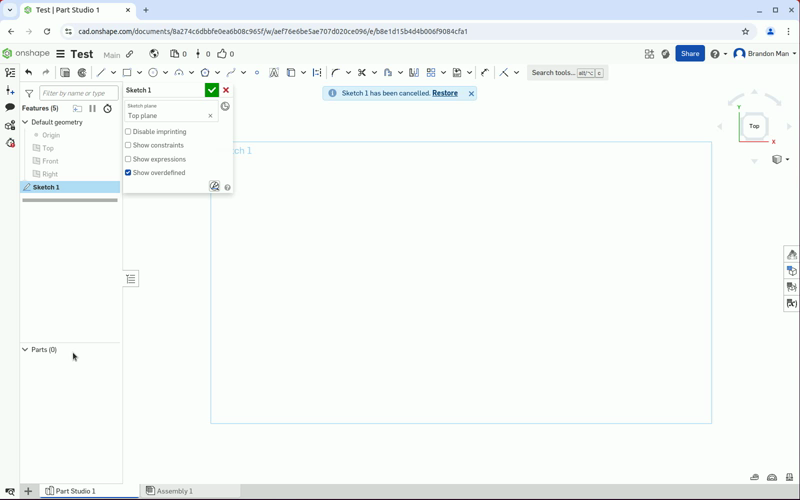
key(l)
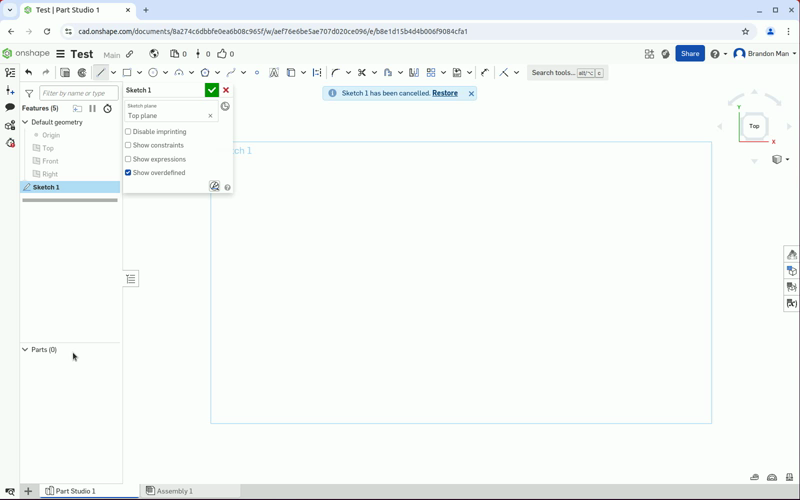
key_down(shift)
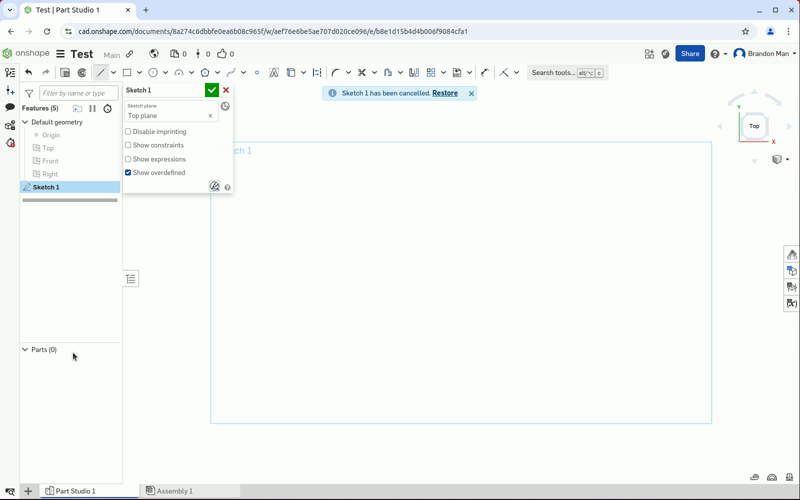
mouse_move(365, 282)
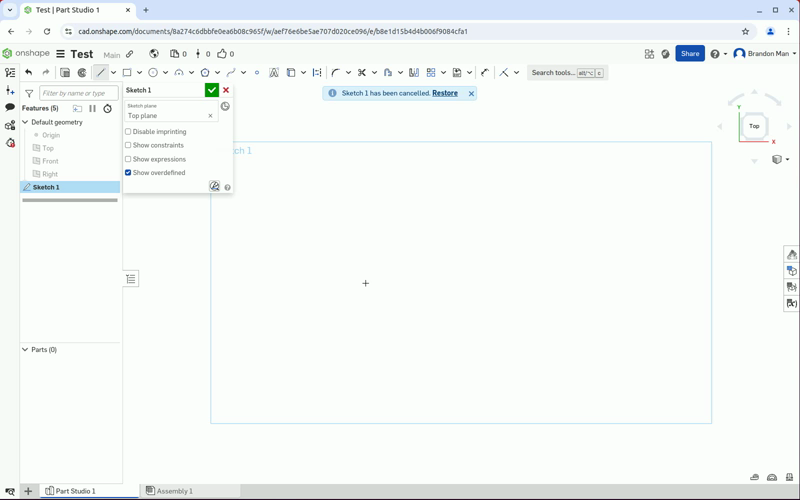
click(365, 282)
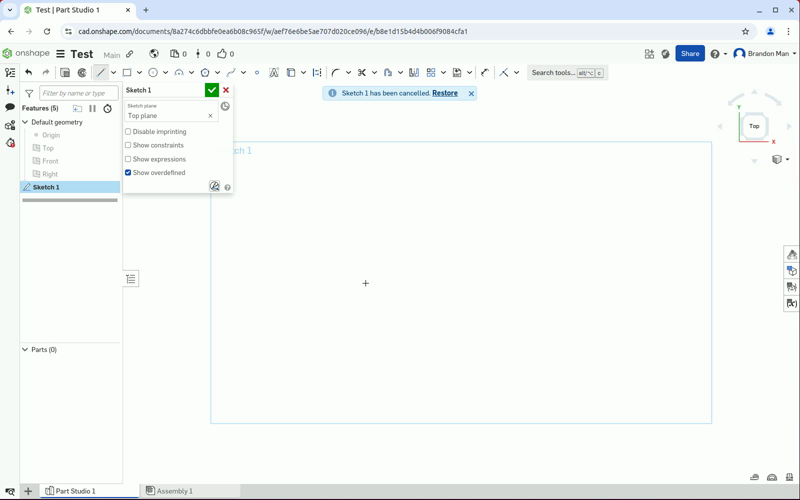
key_up(shift)
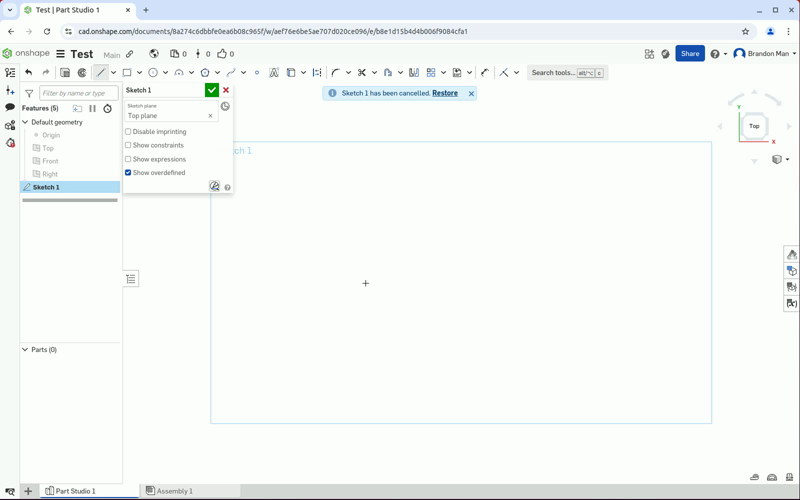
key_down(shift)
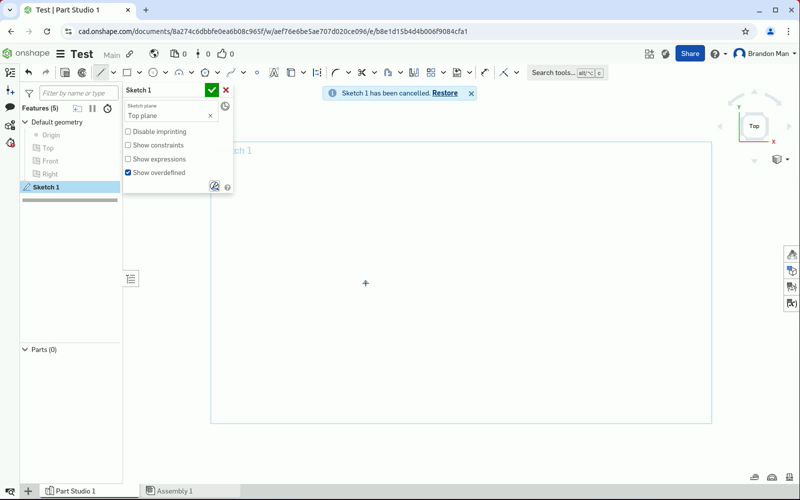
mouse_move(460, 282)
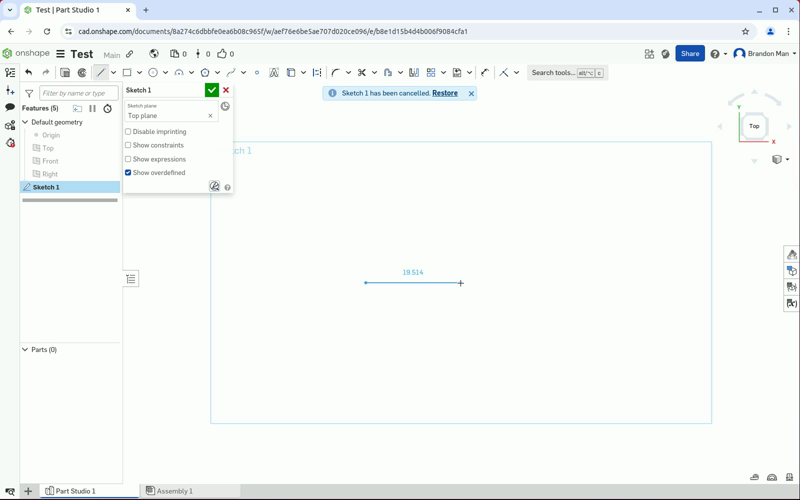
click(460, 282)
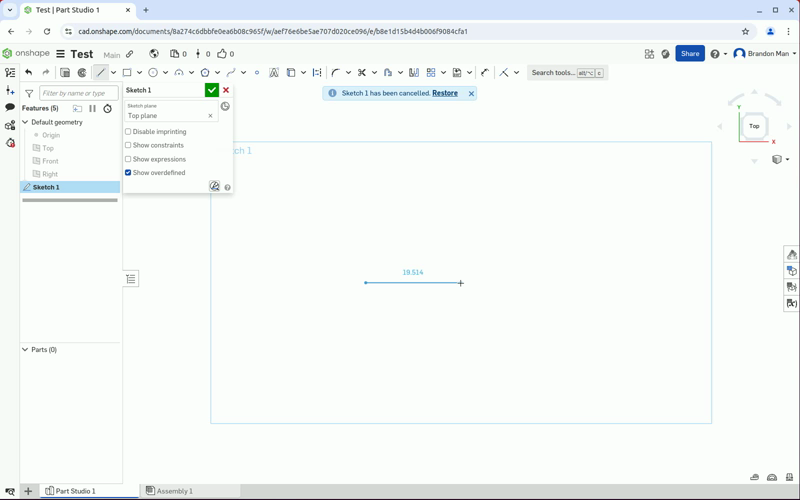
key_up(shift)
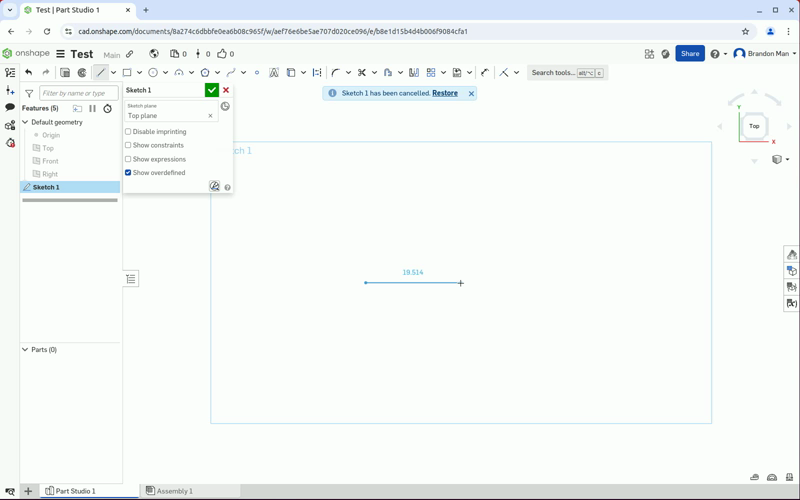
key_down(shift)
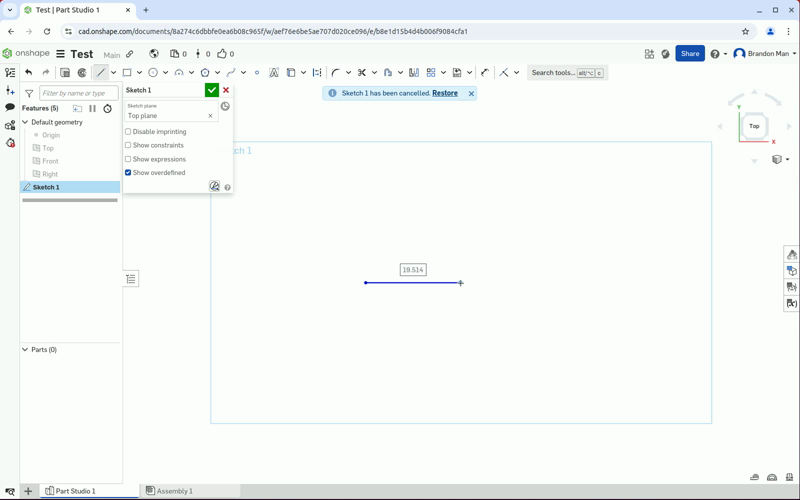
mouse_move(460, 219)
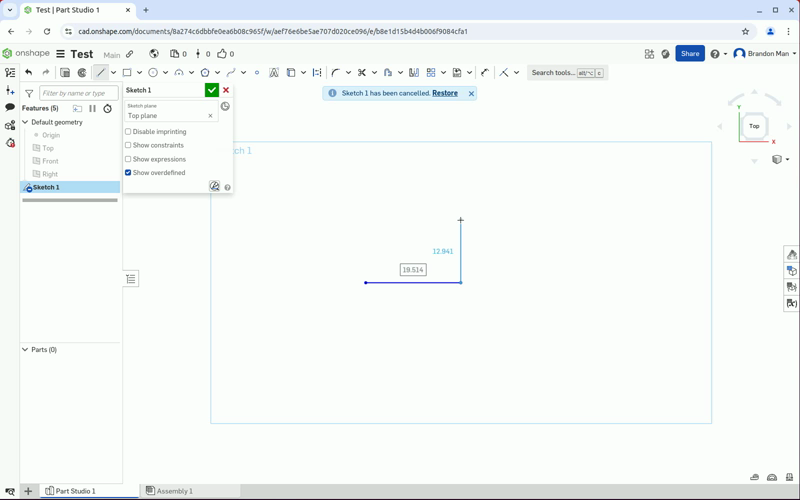
click(460, 219)
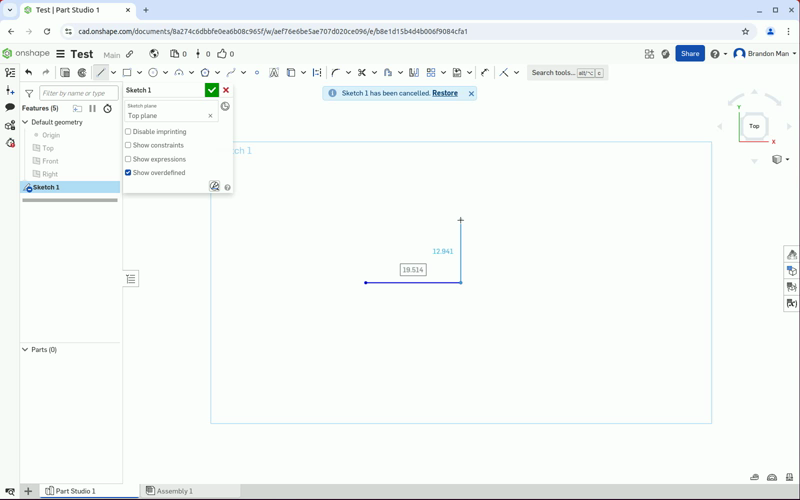
key_up(shift)
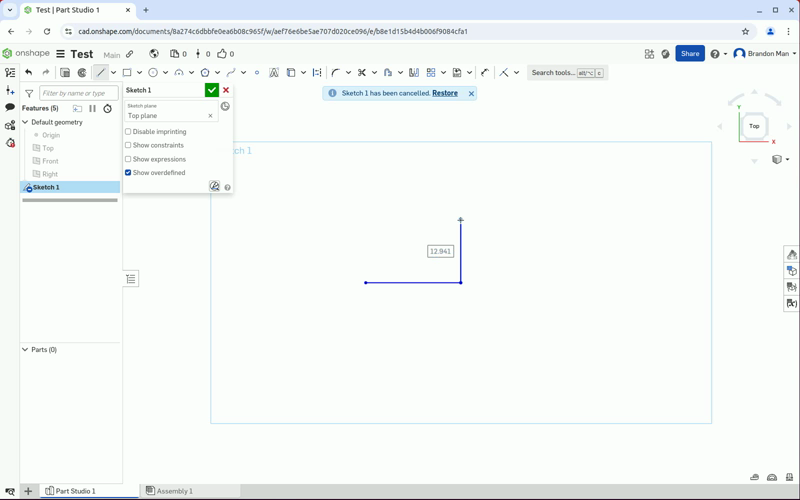
key_down(shift)
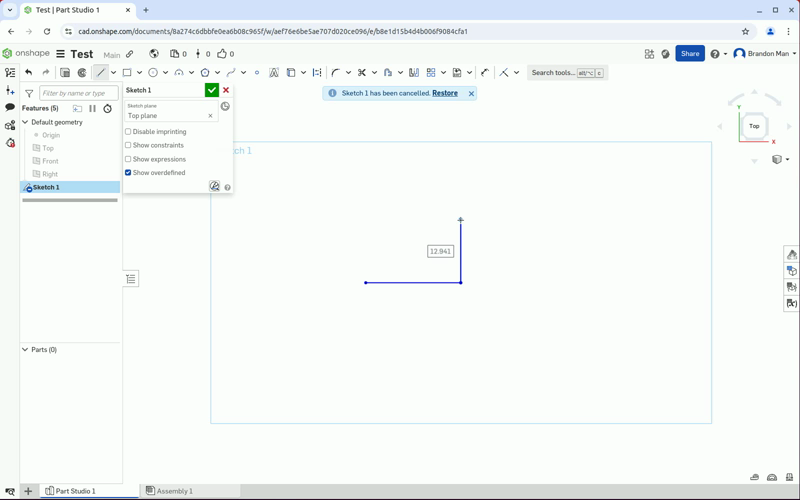
mouse_move(365, 219)
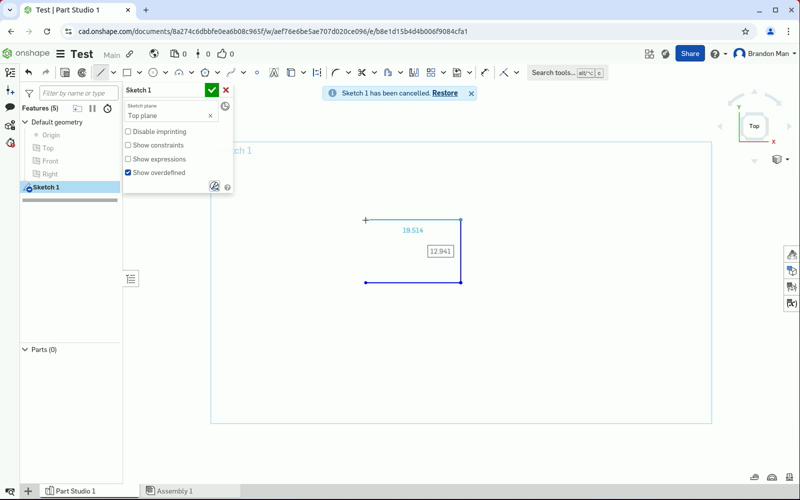
click(365, 219)
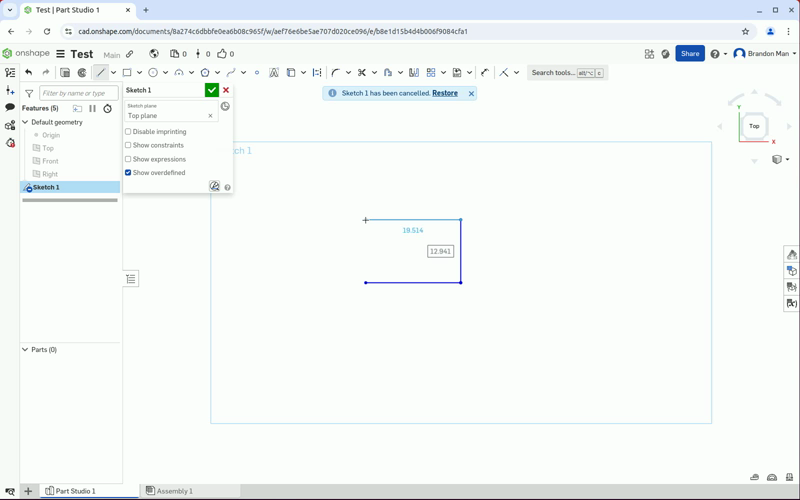
key_up(shift)
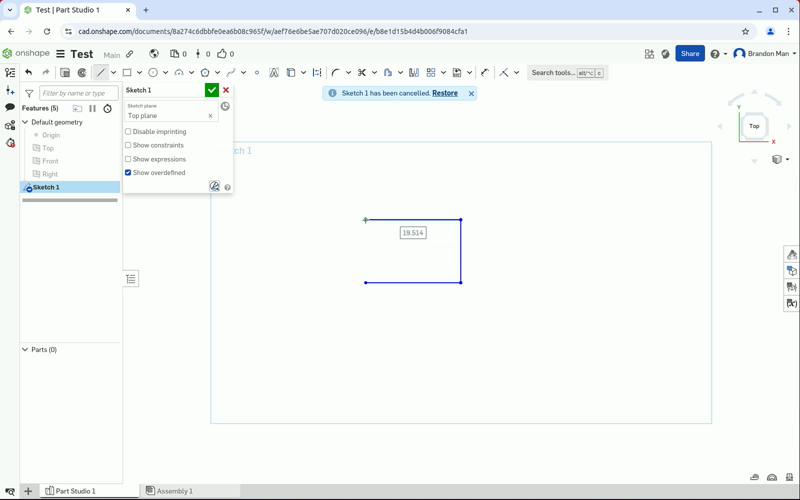
key_down(shift)
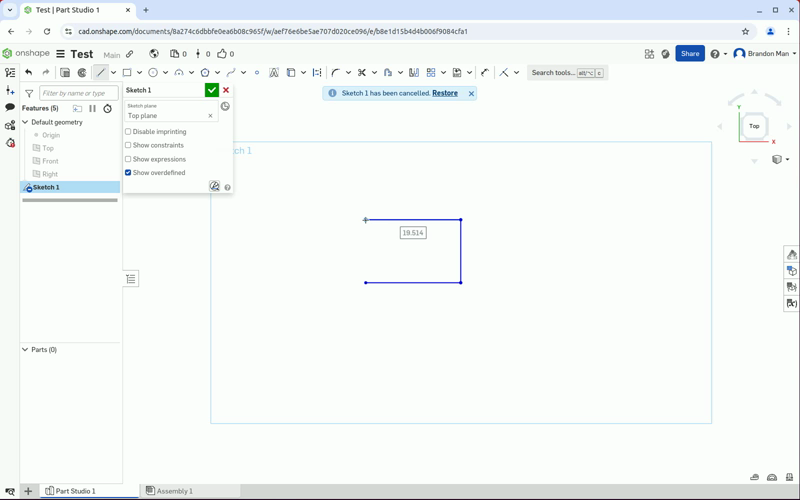
mouse_move(365, 282)
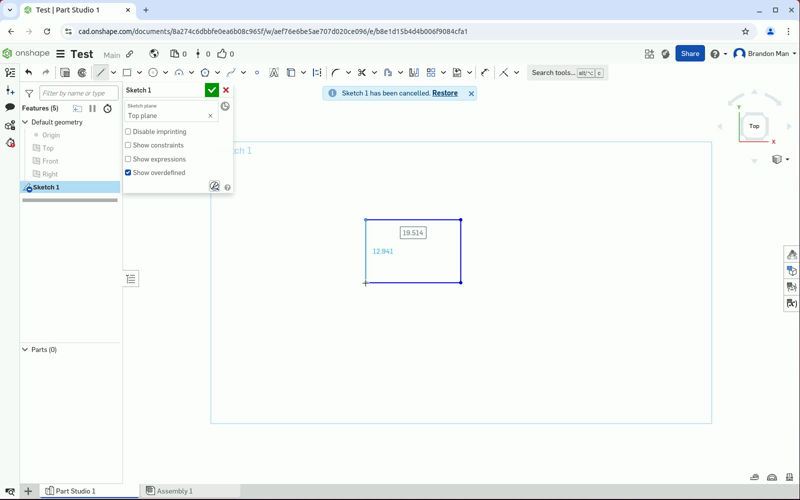
key_up(shift)
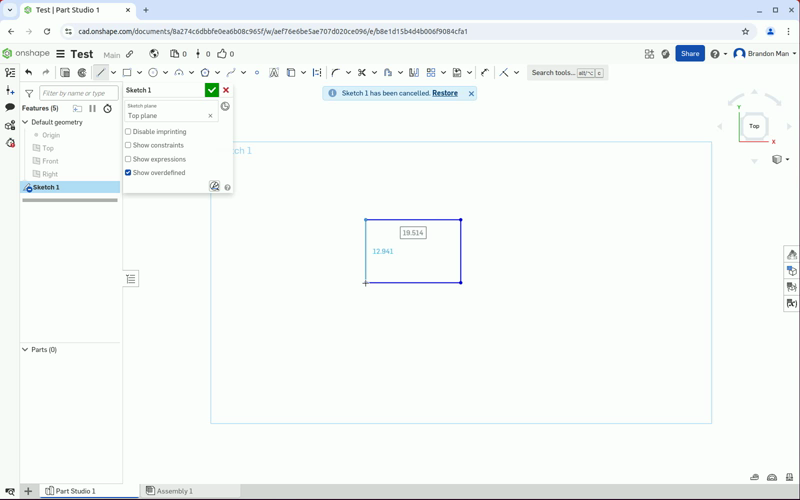
click(365, 282)
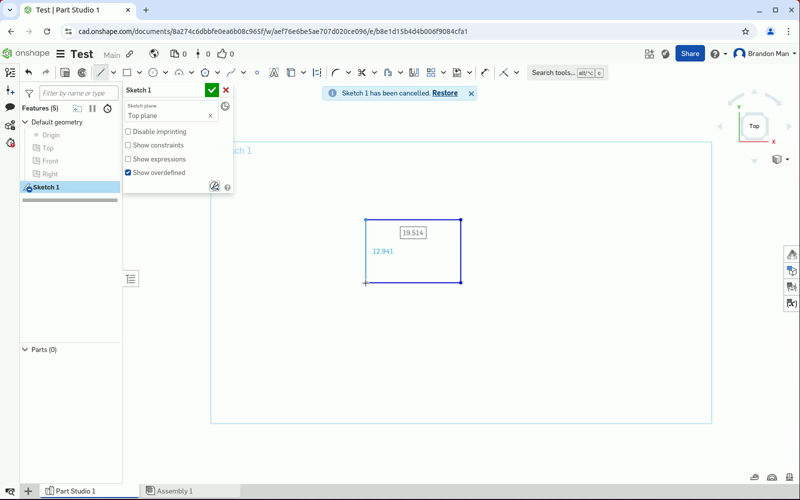
key(esc)
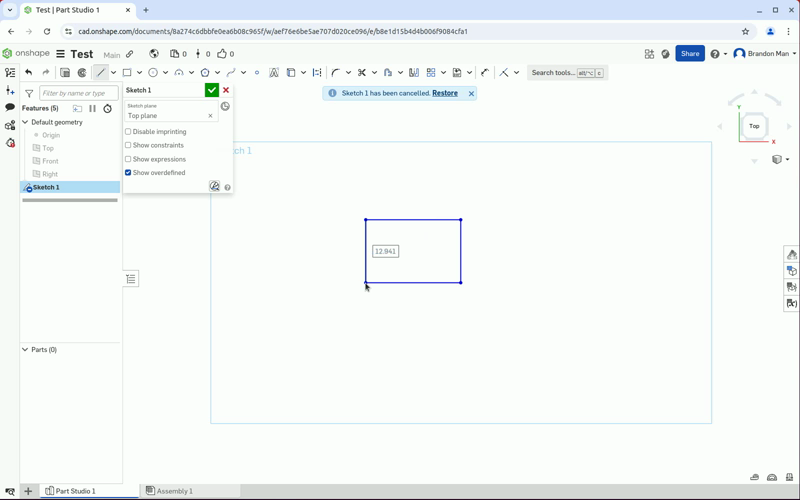
mouse_move(430, 266)
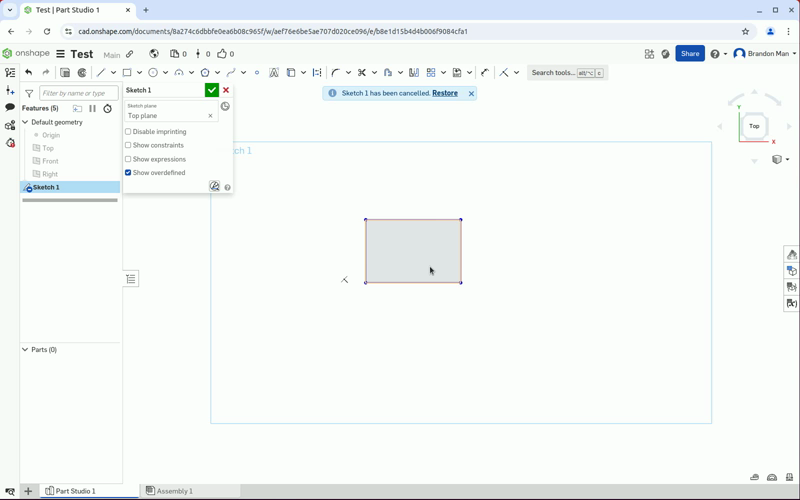
click(430, 266)
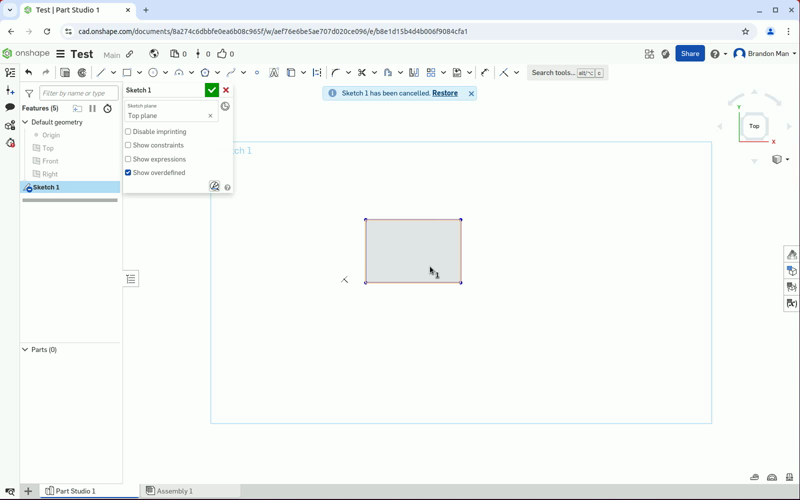
mouse_move(73, 352)
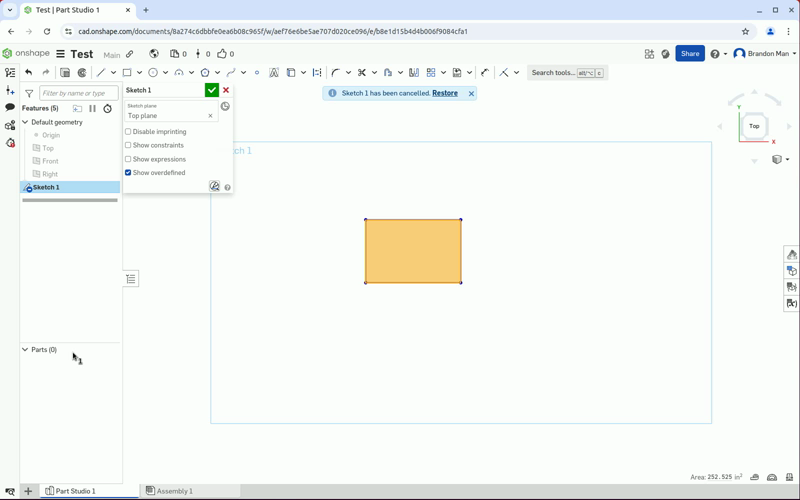
key(shift+y)
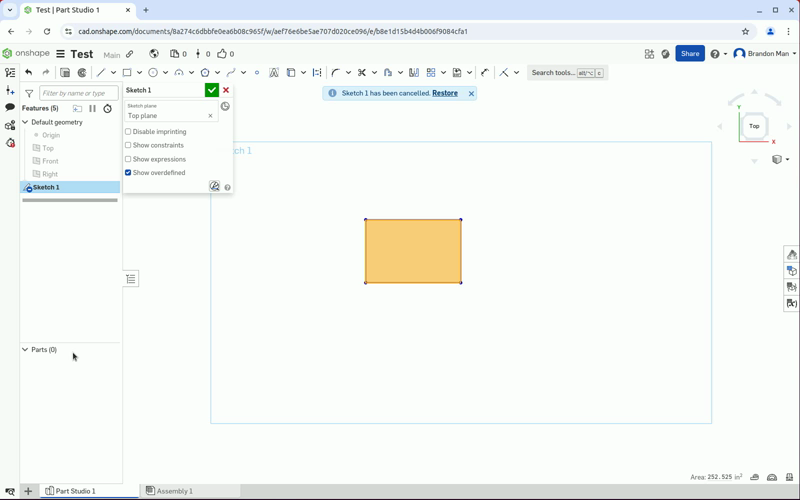
key(shift+e)
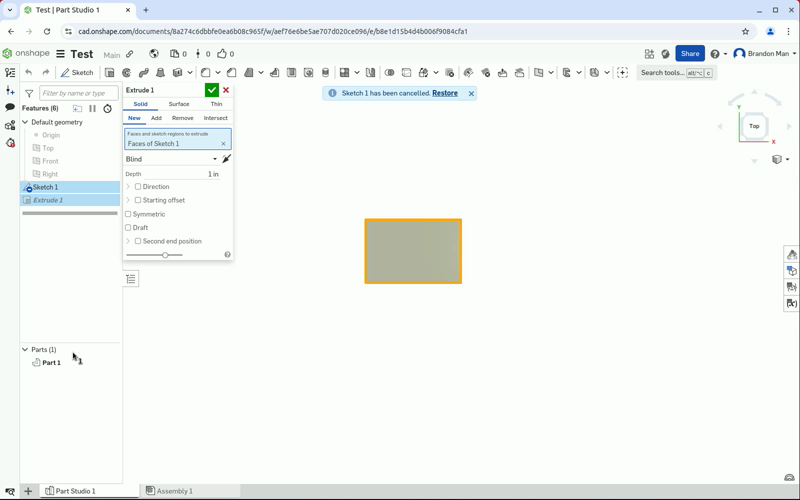
mouse_move(143, 106)
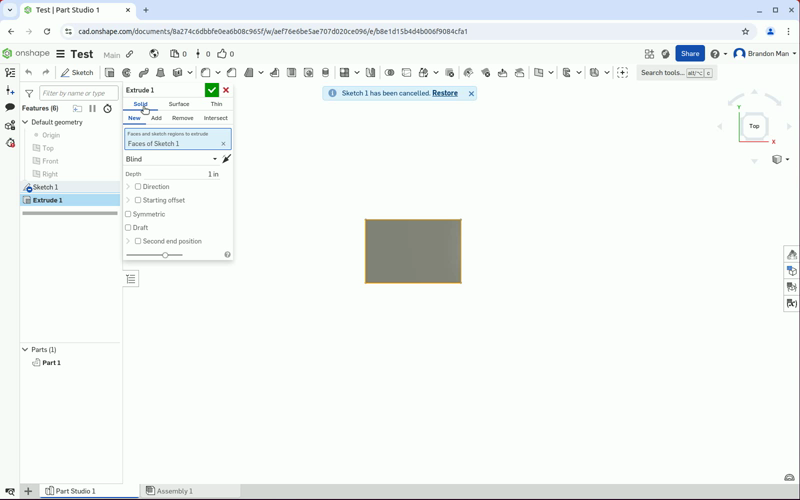
click(143, 106)
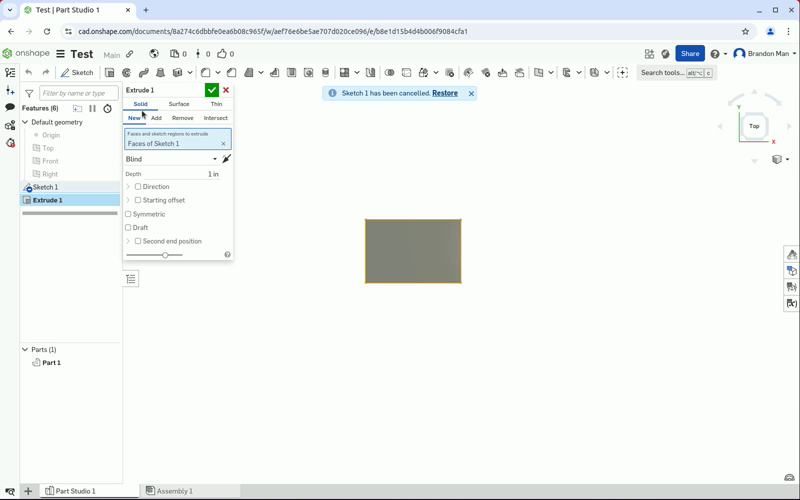
mouse_move(137, 120)
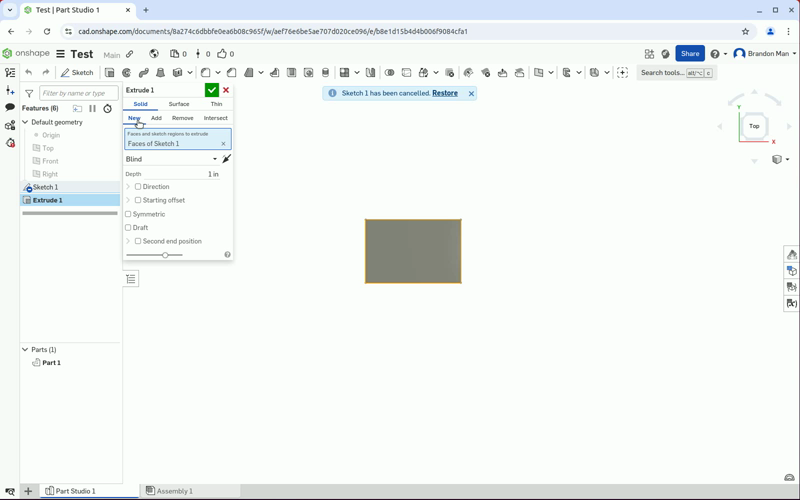
click(137, 120)
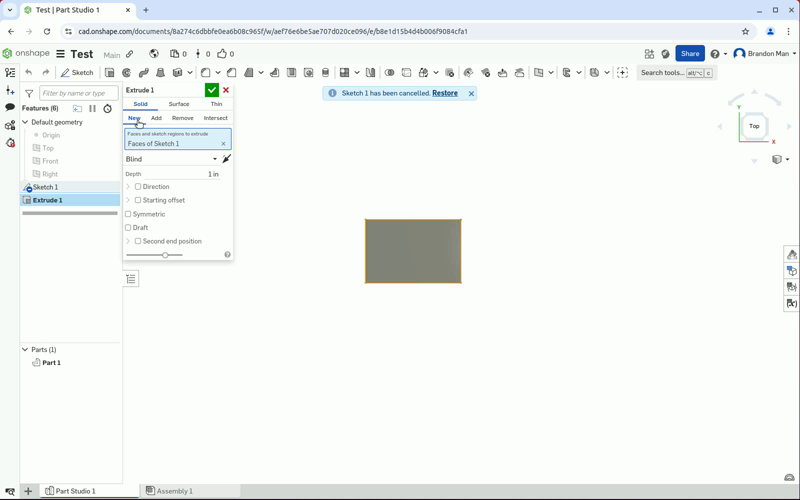
key(tab, 4)
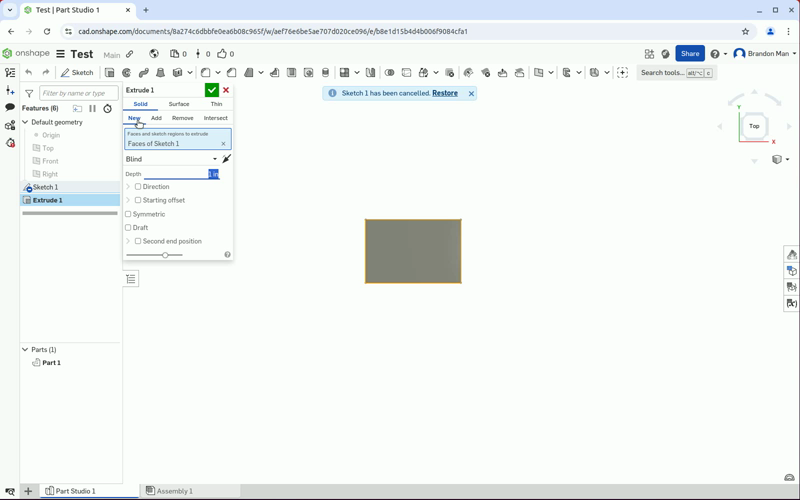
text(10.591)
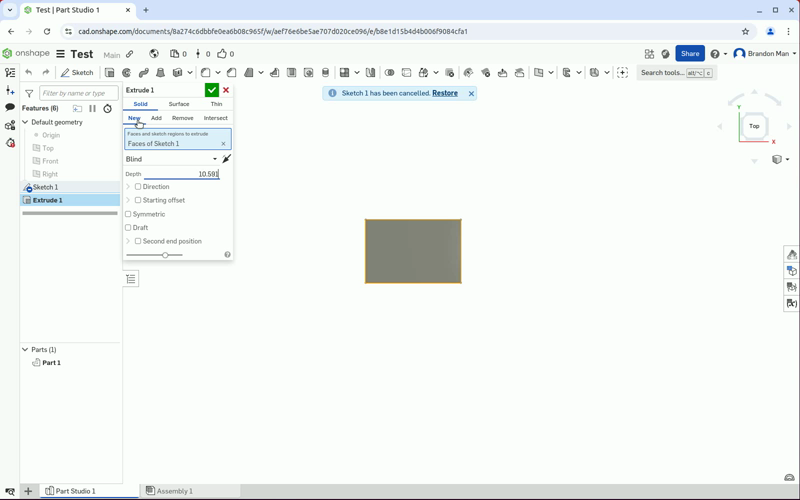
key(enter)
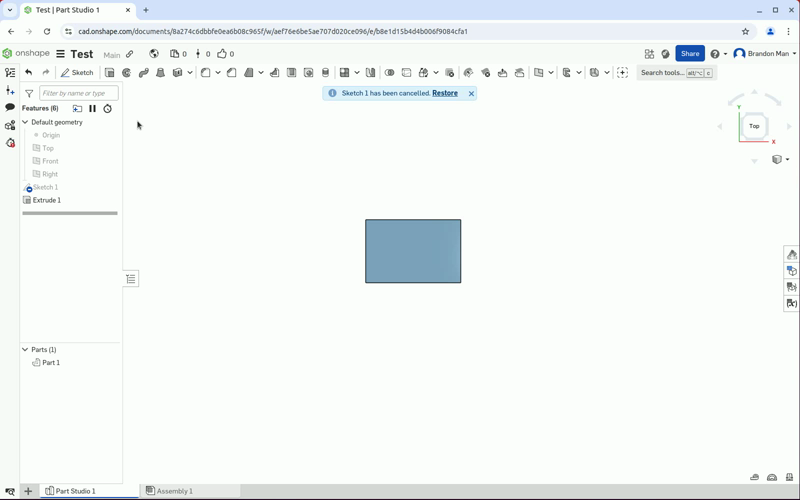
key(shift+h)
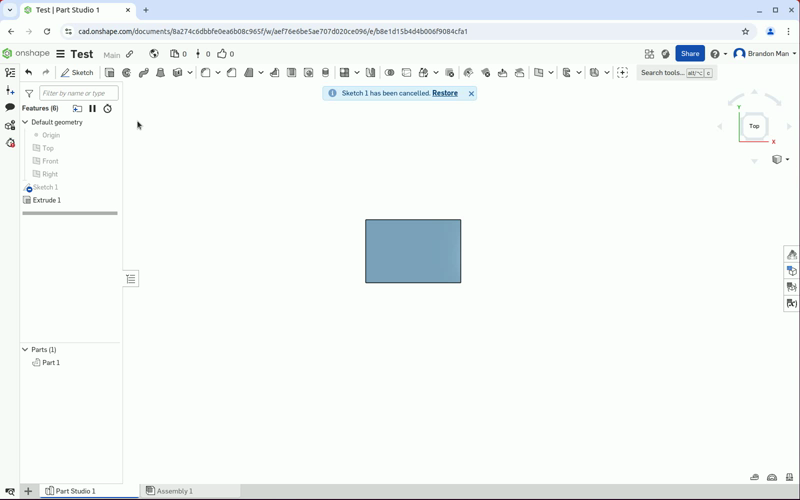
key(shift+h)
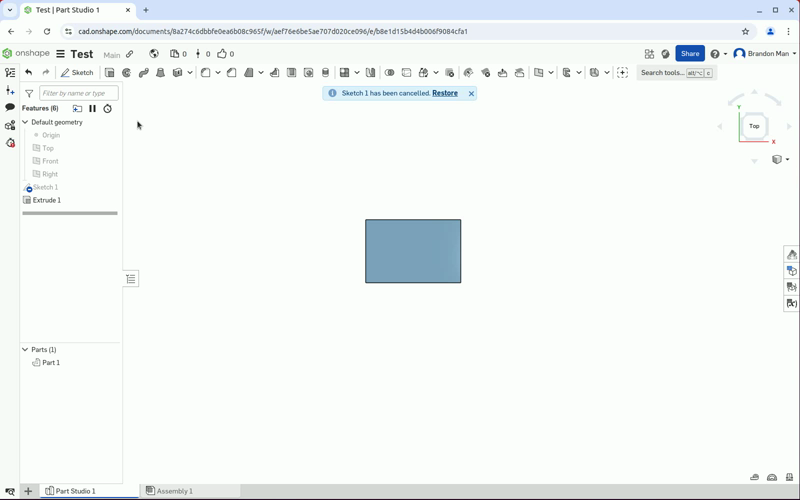
mouse_move(73, 189)
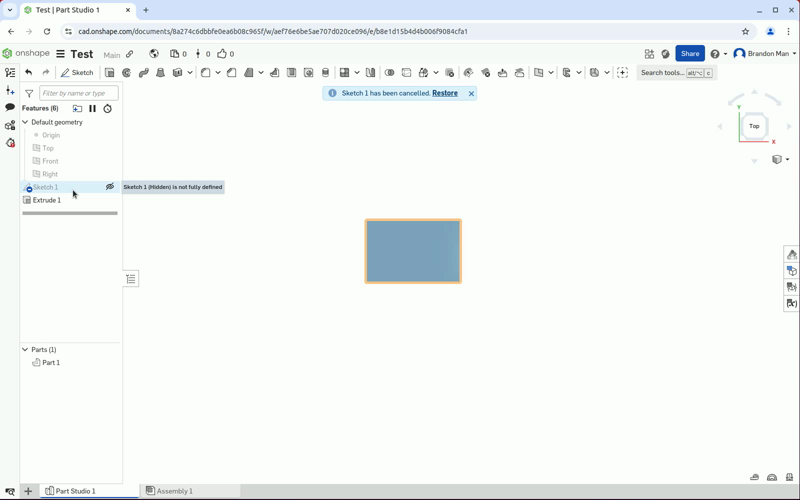
click(73, 189)
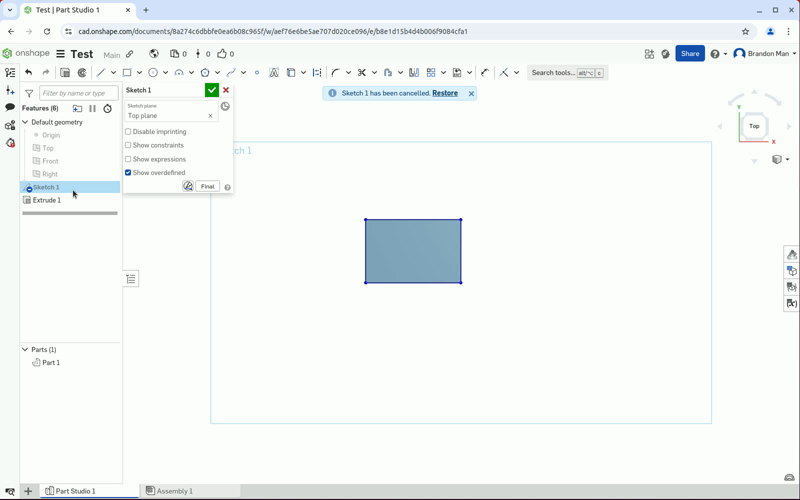
mouse_move(229, 92)
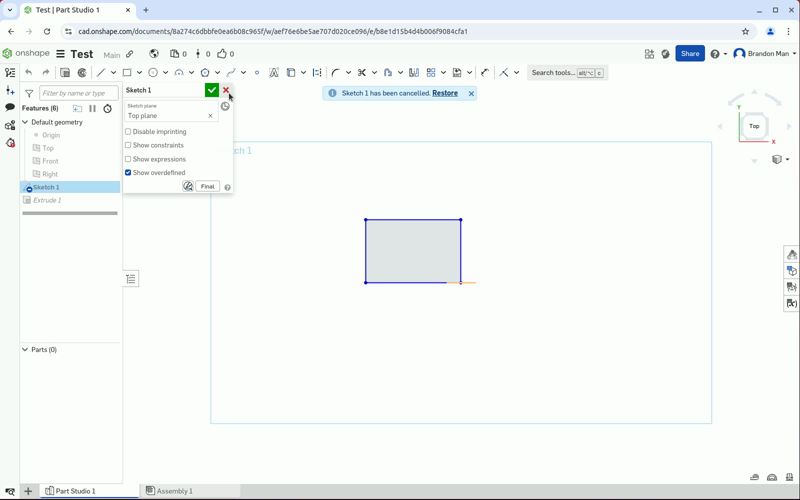
click(229, 92)
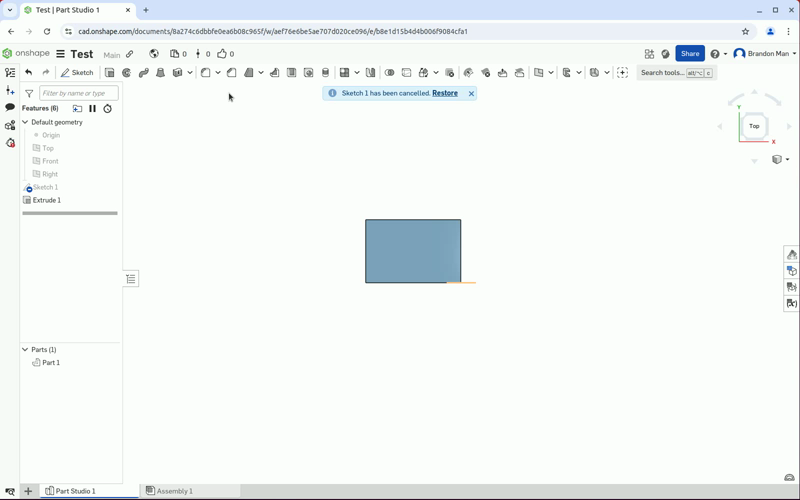
mouse_move(541, 75)
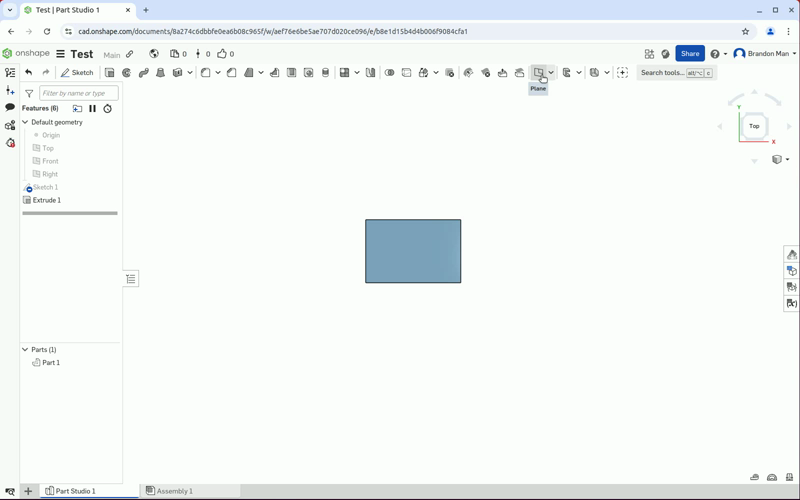
click(541, 75)
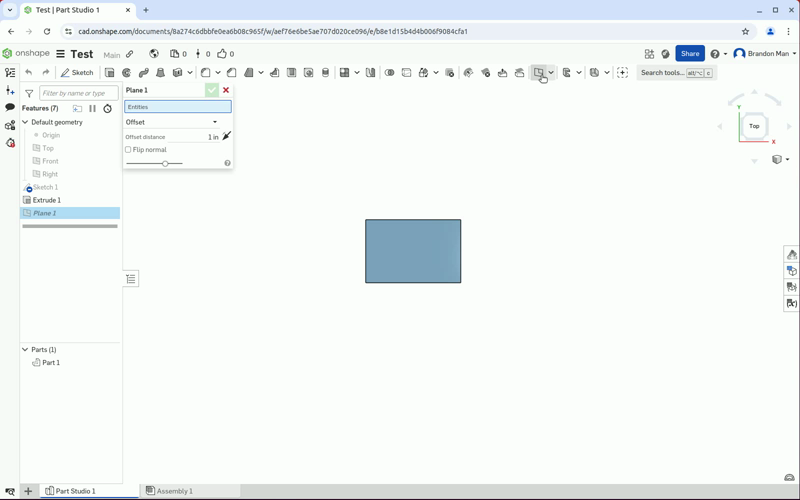
mouse_move(73, 150)
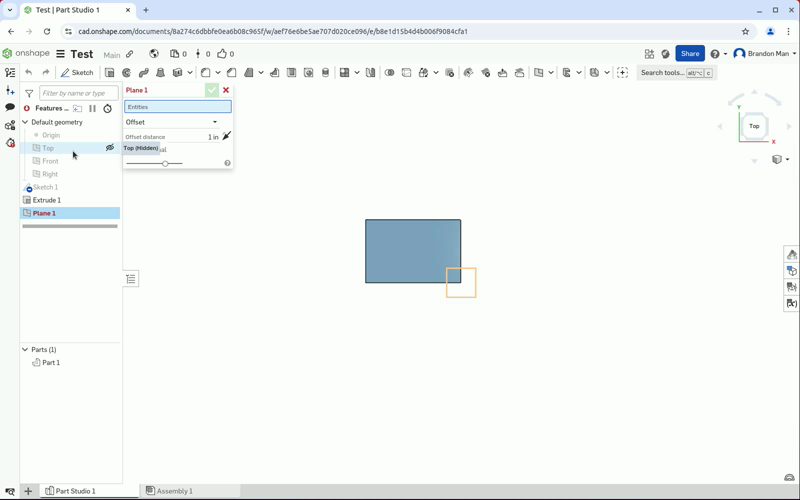
click(73, 150)
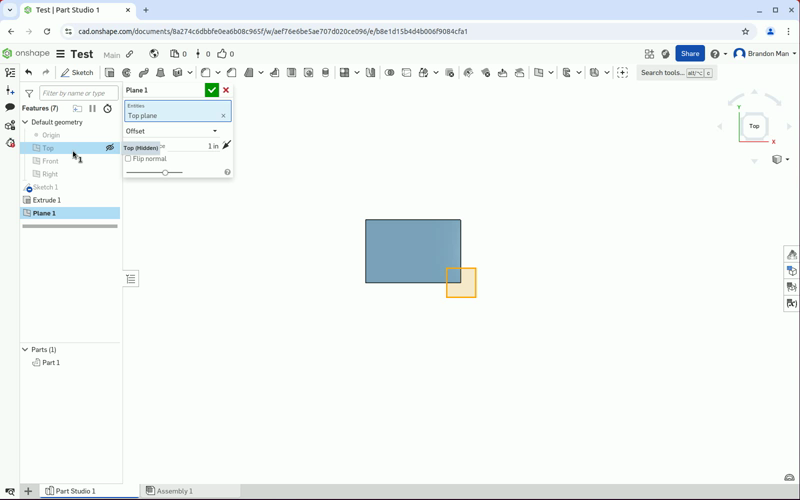
key(tab, 2)
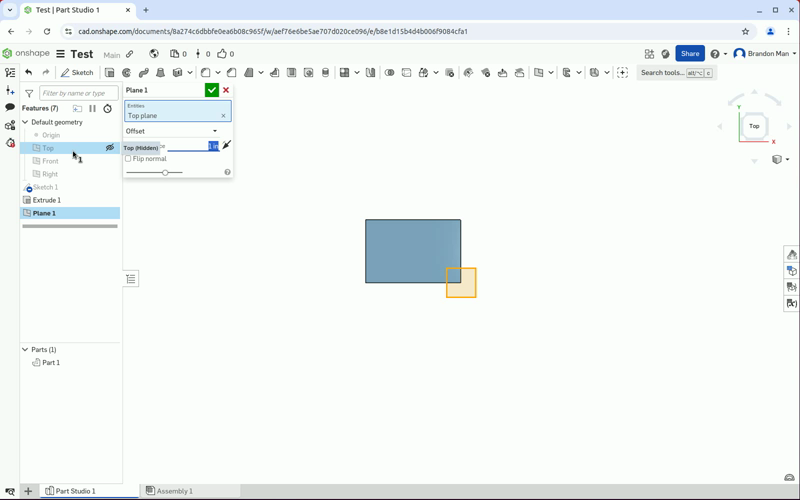
text(10.599)
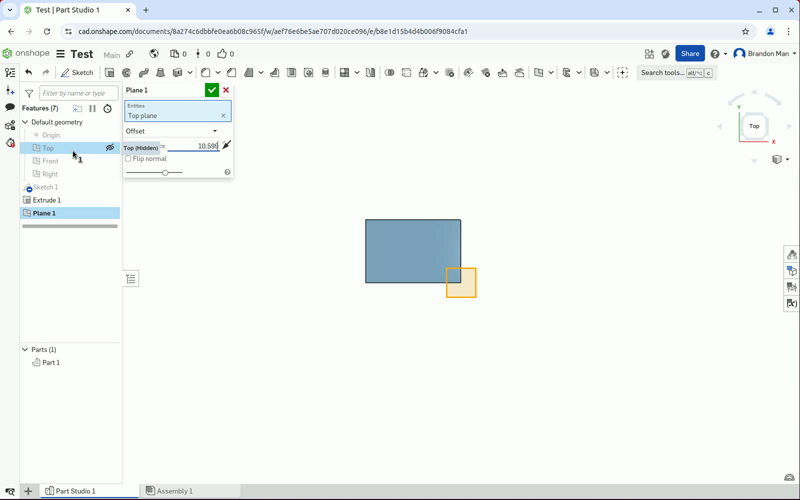
key(enter, 2)
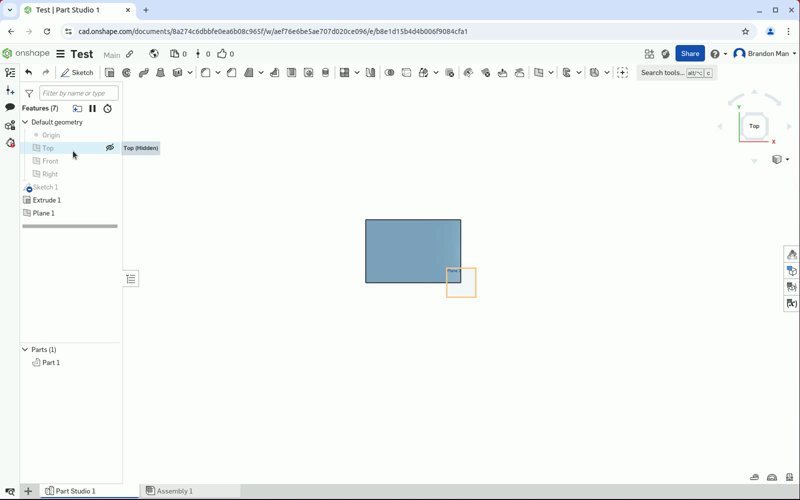
key(shift+s)
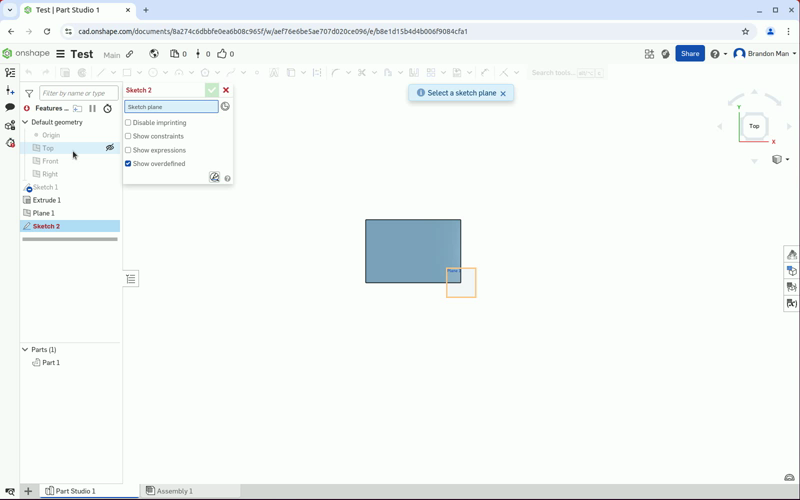
mouse_move(73, 215)
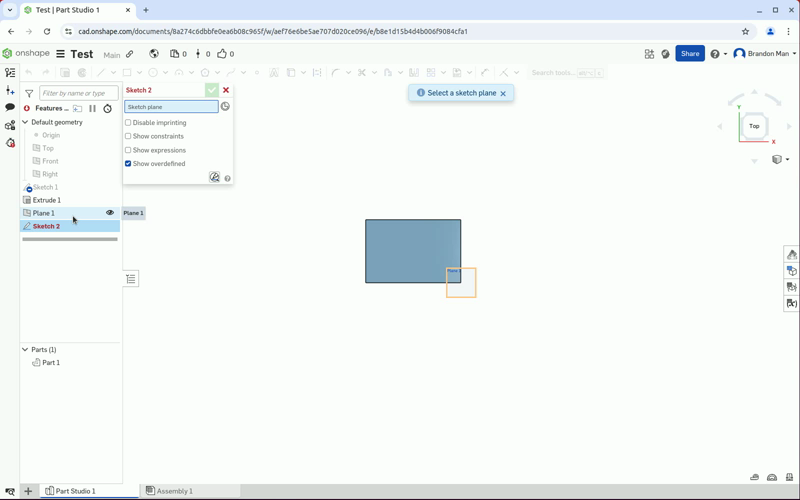
click(73, 215)
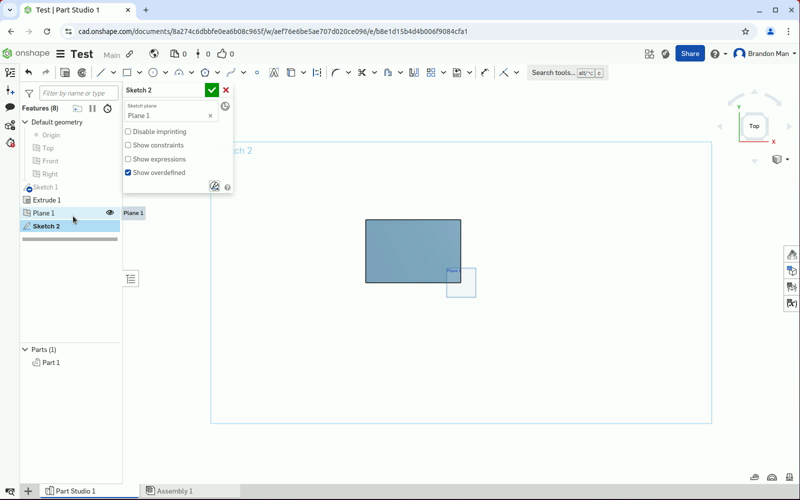
mouse_move(73, 352)
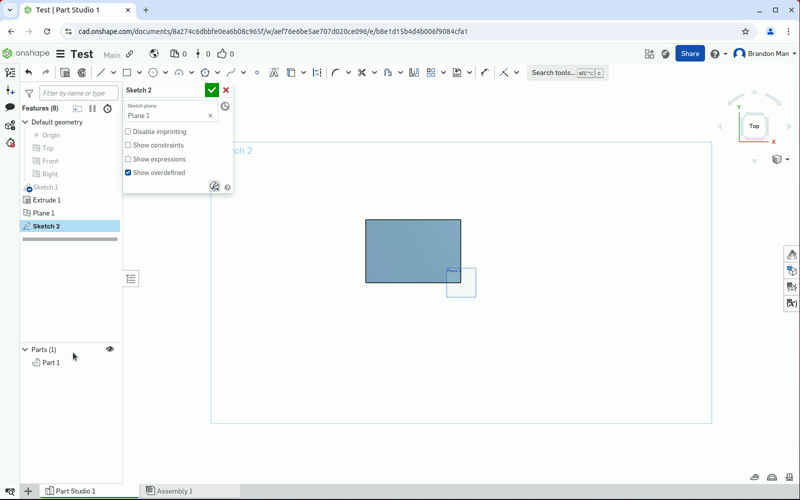
key(y)
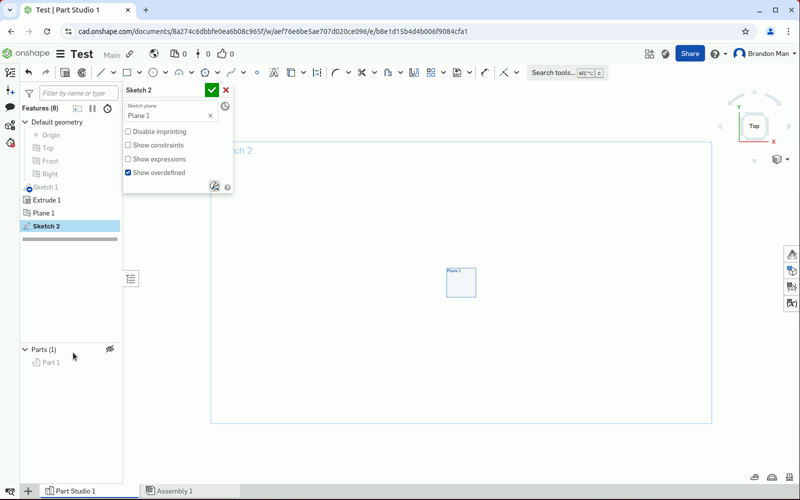
key(l)
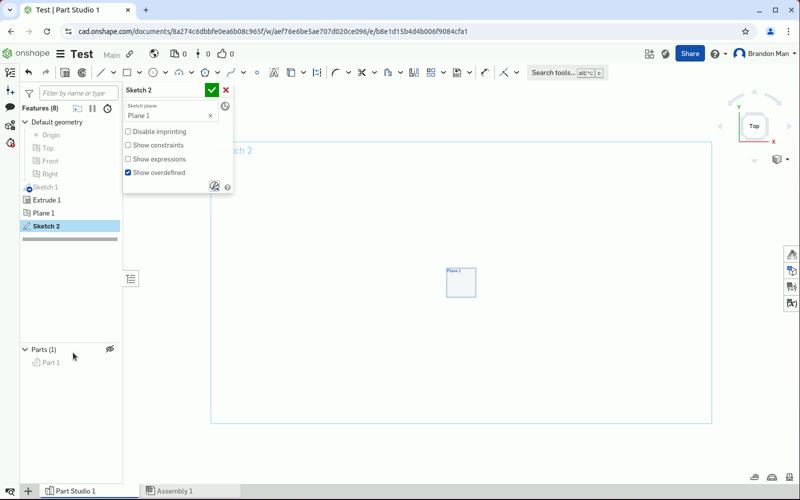
key_down(shift)
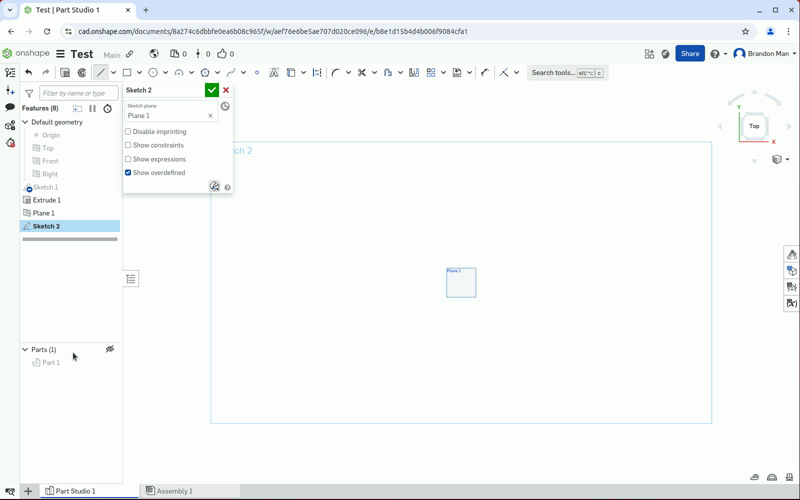
mouse_move(375, 282)
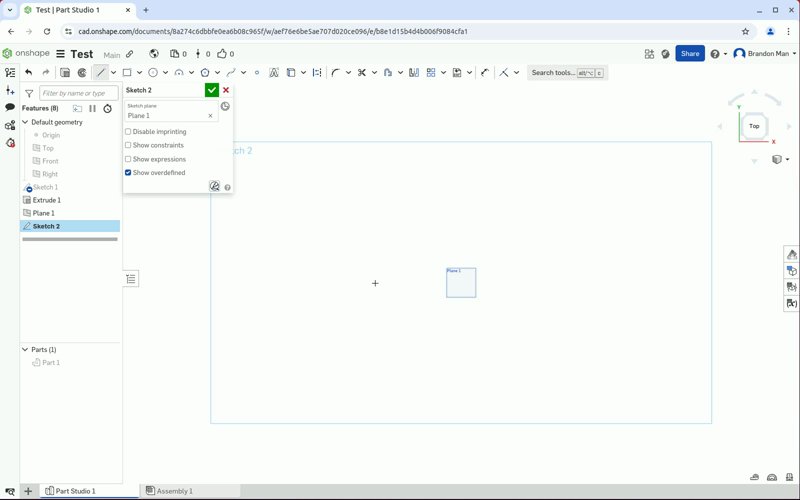
click(375, 282)
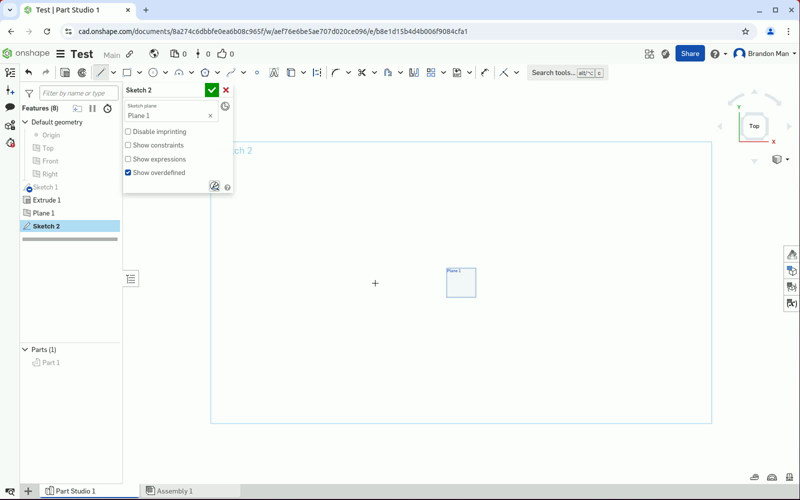
key_up(shift)
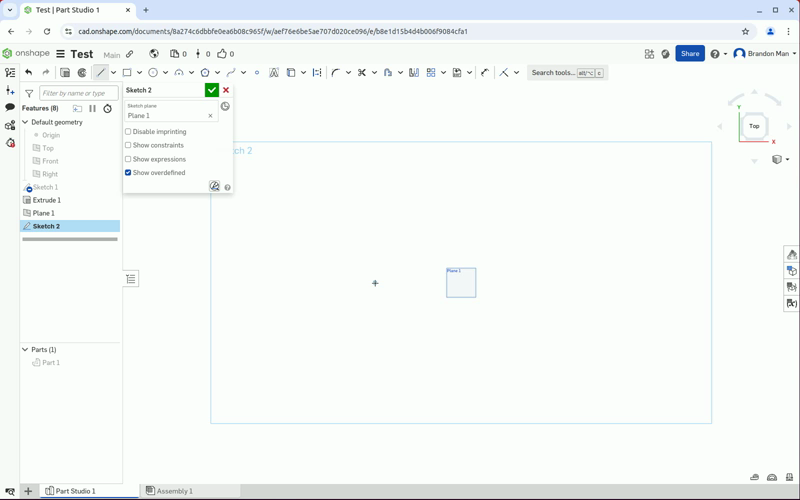
key_down(shift)
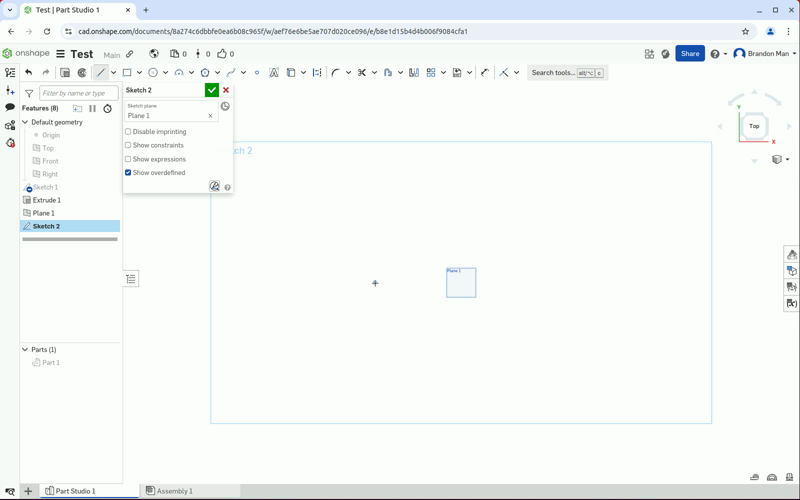
mouse_move(451, 282)
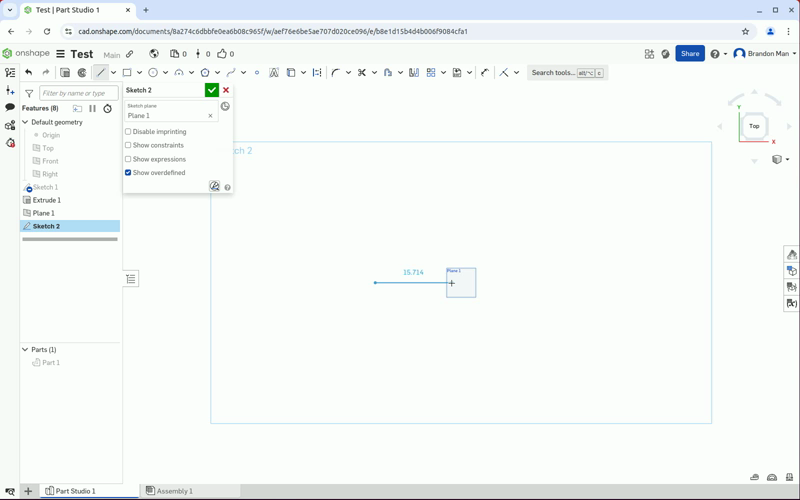
click(451, 282)
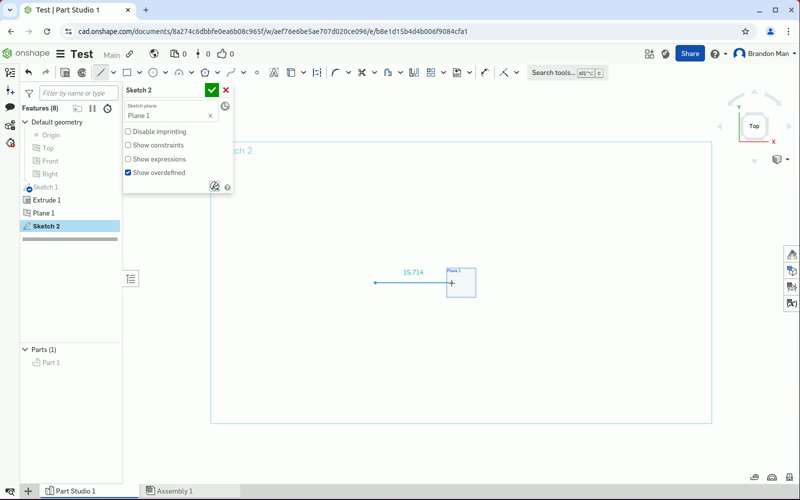
key_up(shift)
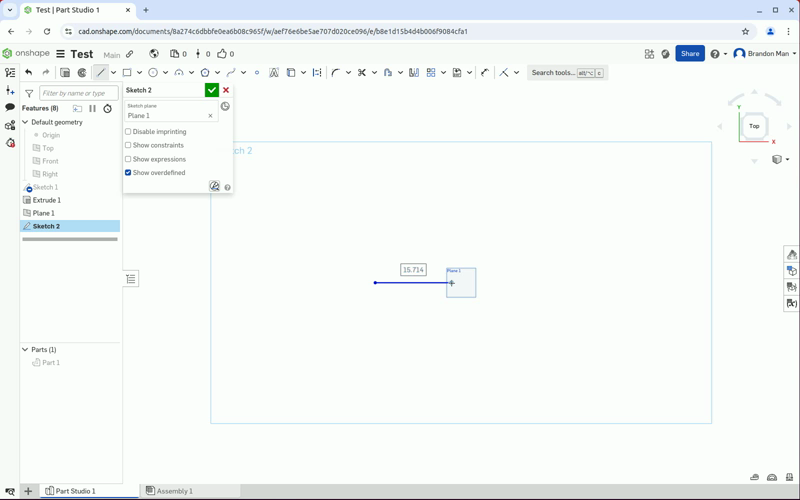
key_down(shift)
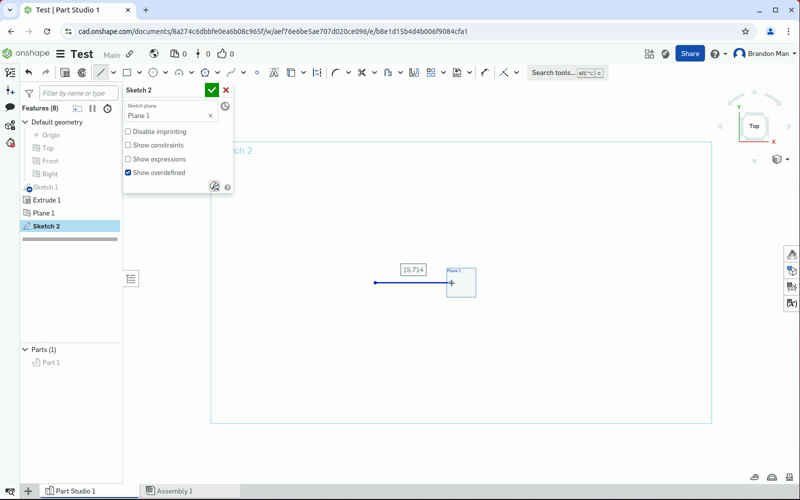
mouse_move(451, 218)
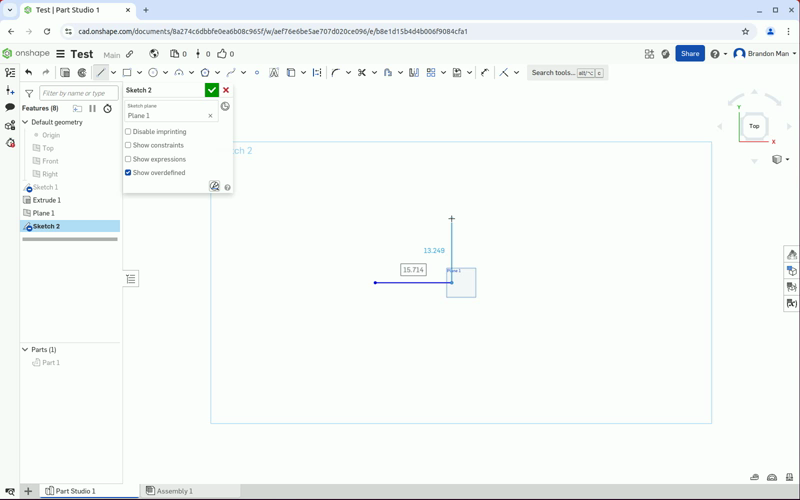
click(451, 218)
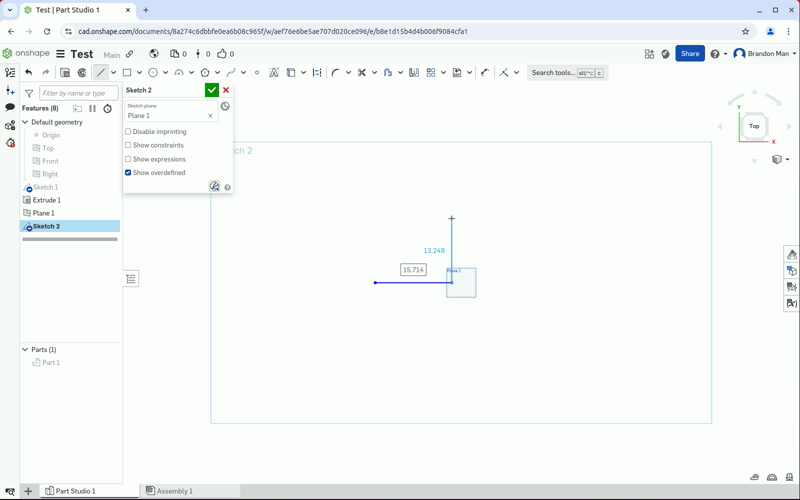
key_up(shift)
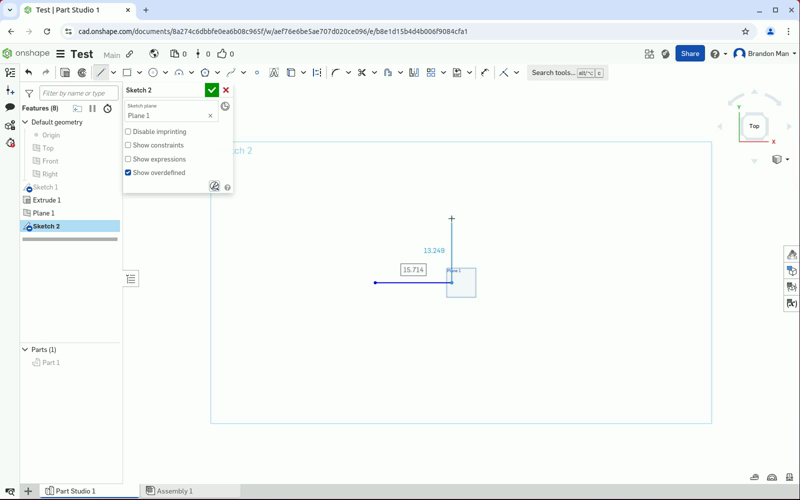
key_down(shift)
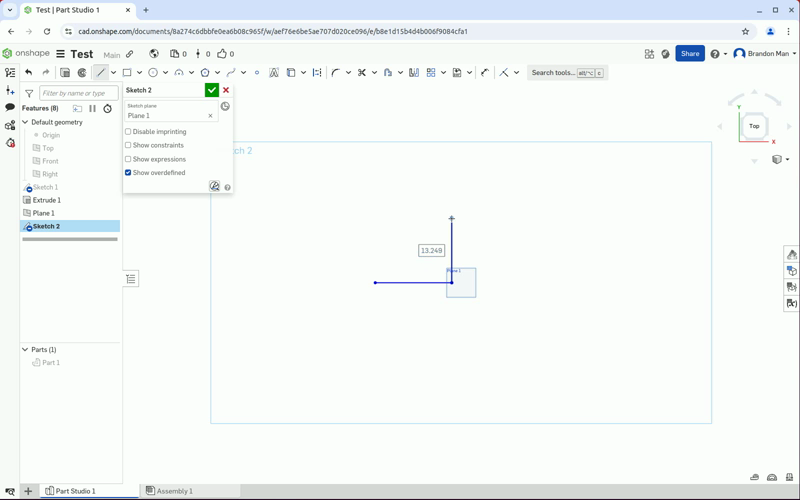
mouse_move(375, 218)
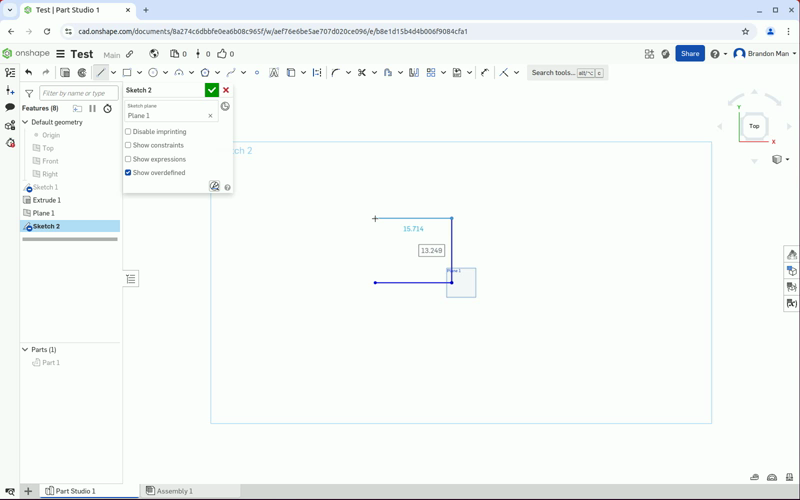
click(375, 218)
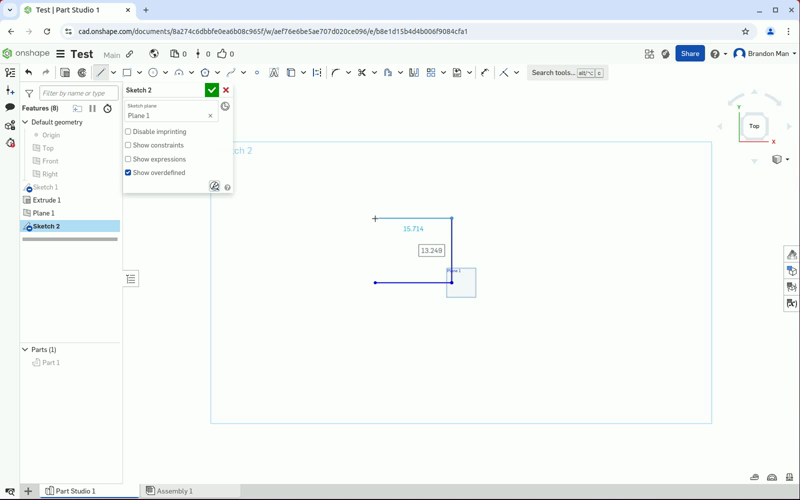
key_up(shift)
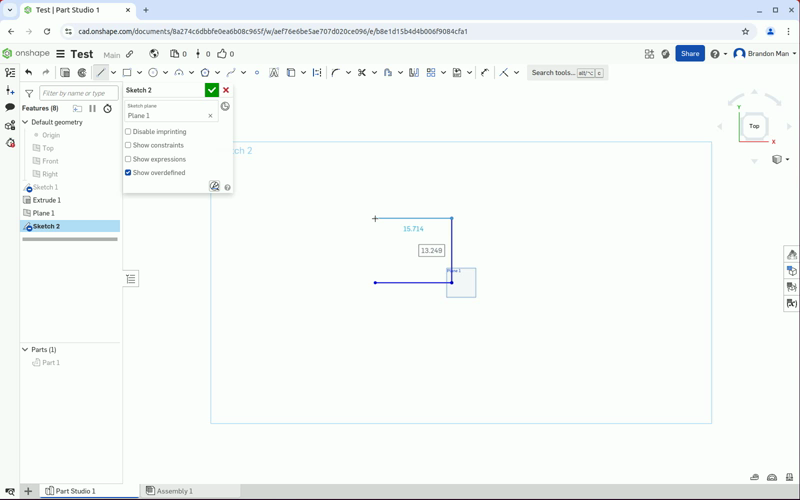
key_down(shift)
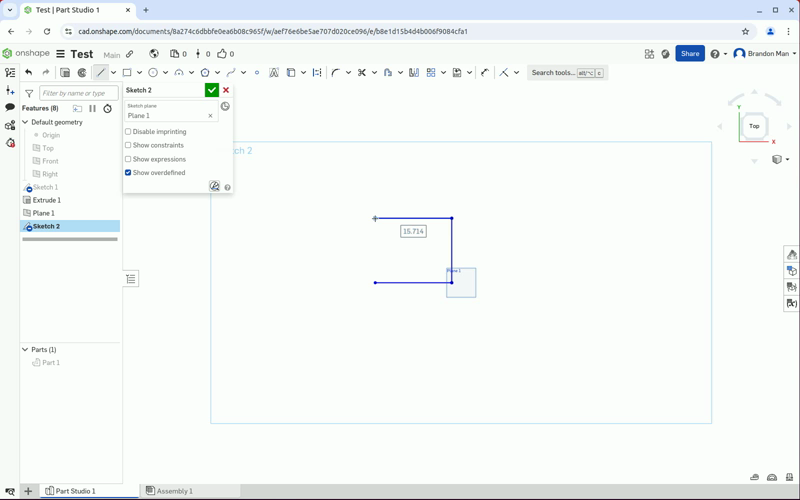
mouse_move(375, 282)
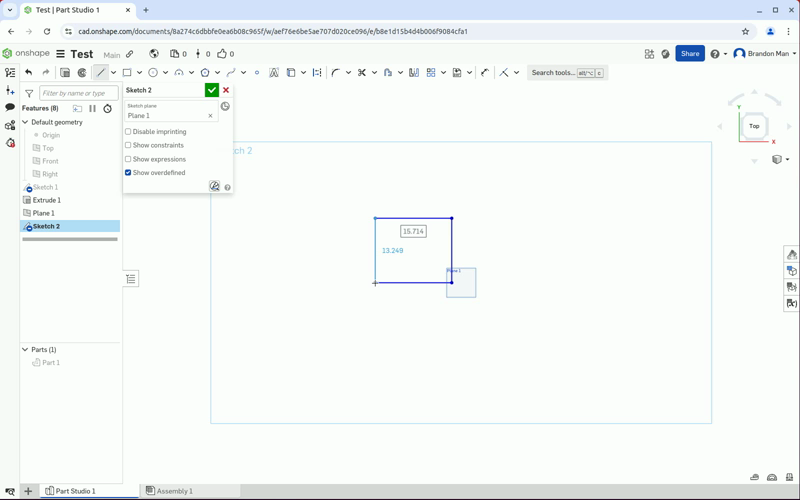
key_up(shift)
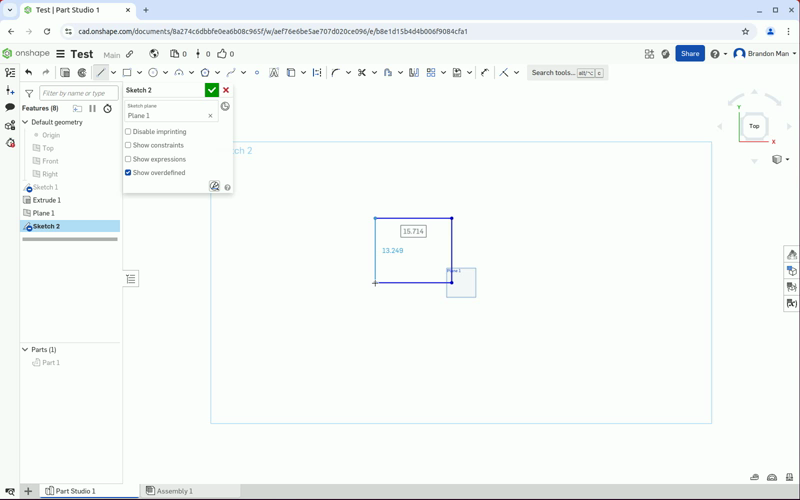
click(375, 282)
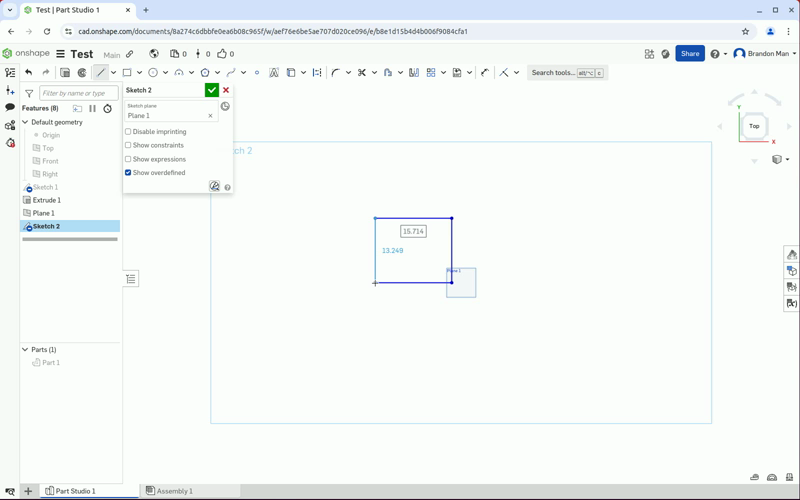
key(esc)
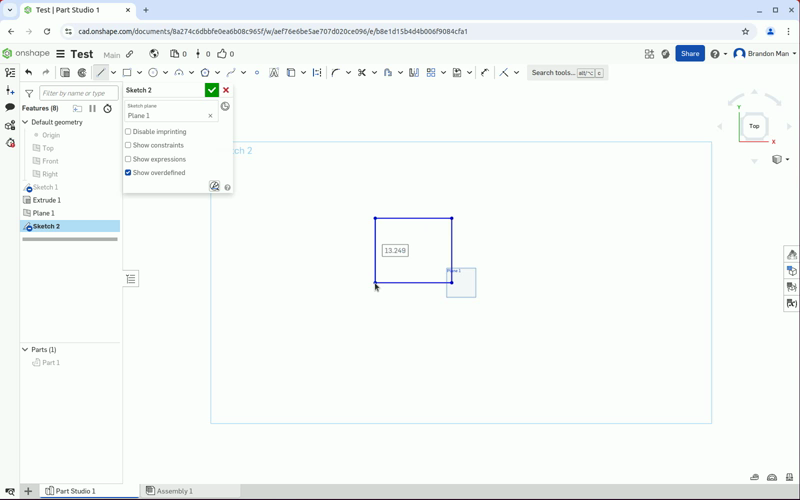
mouse_move(405, 242)
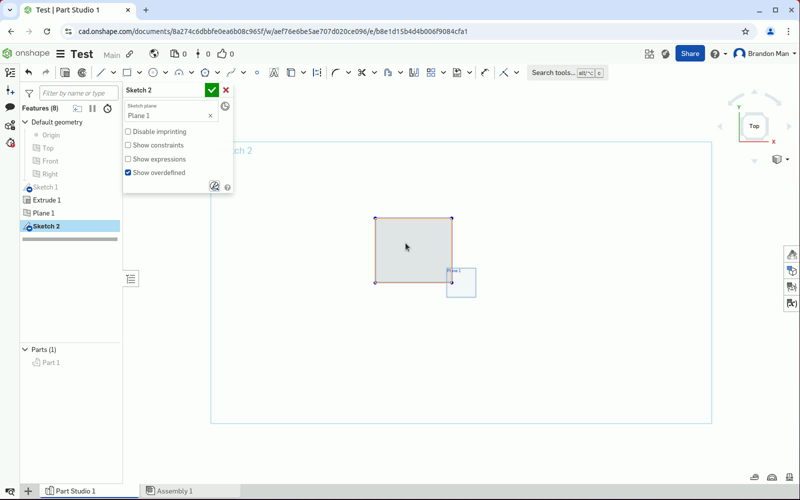
click(405, 242)
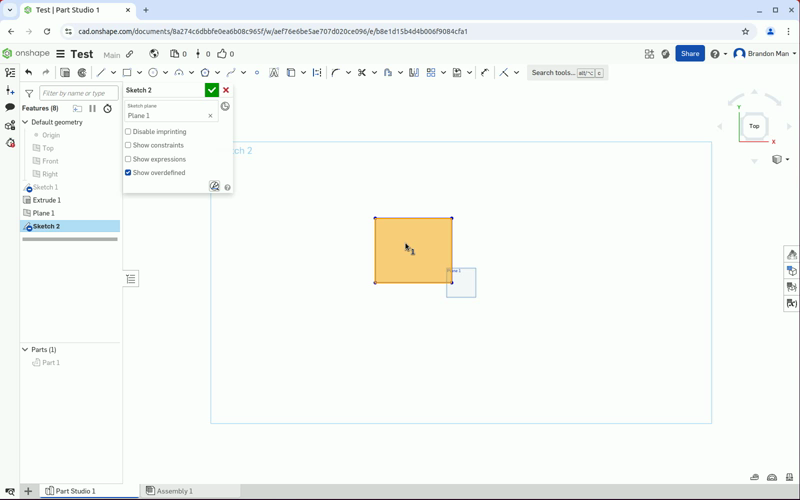
mouse_move(73, 352)
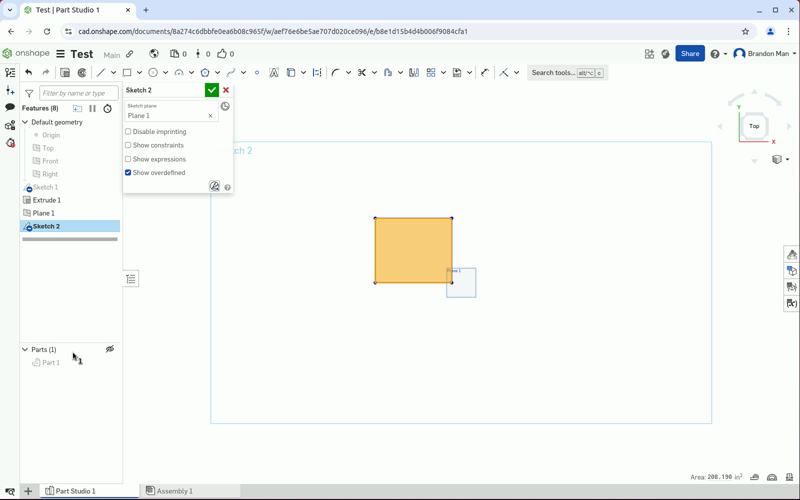
key(shift+y)
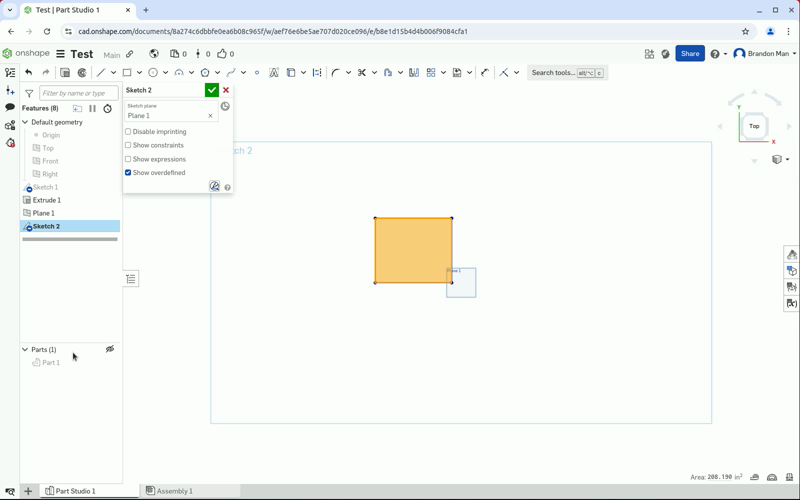
key(shift+e)
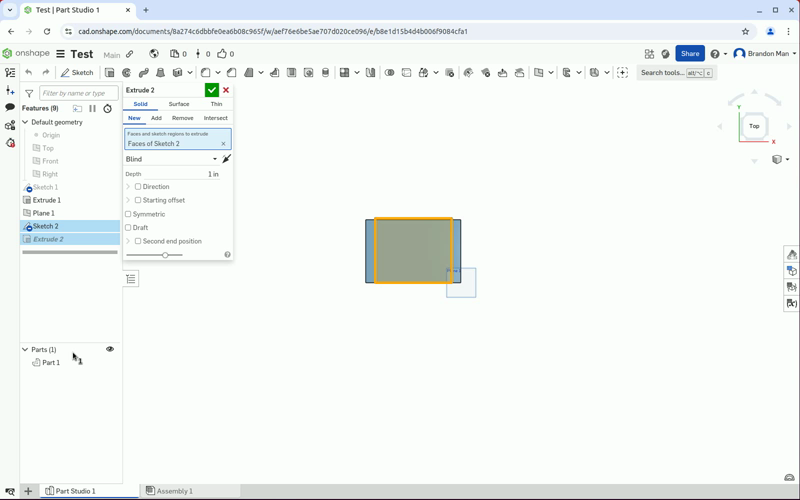
mouse_move(143, 106)
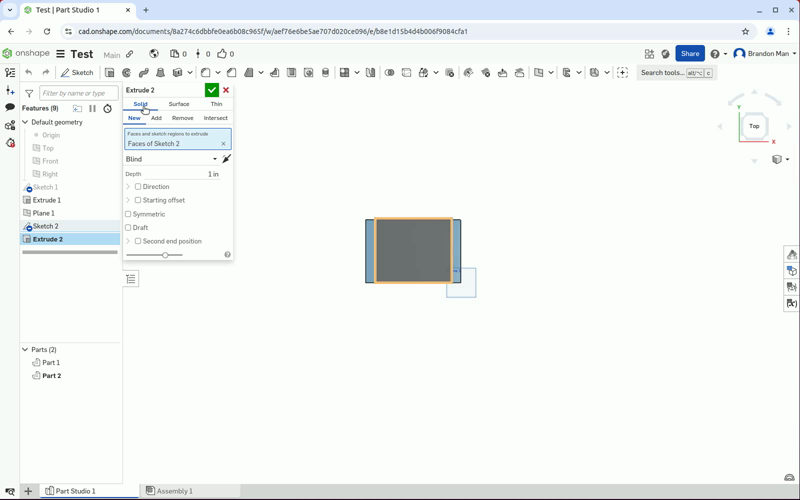
click(143, 106)
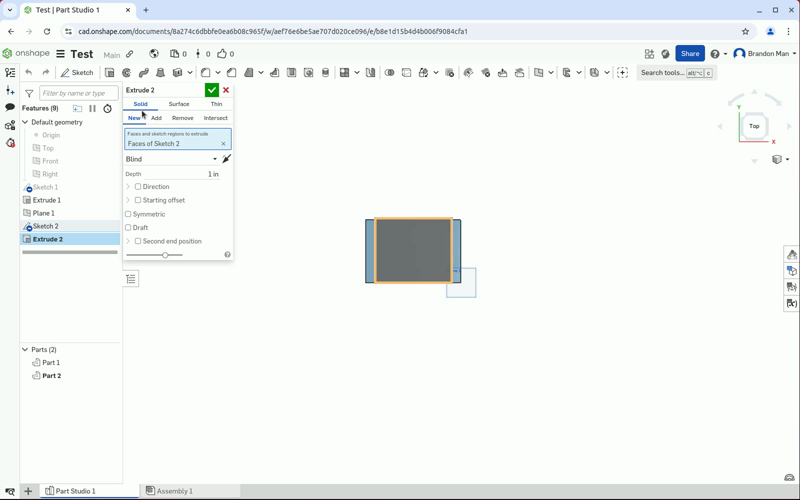
mouse_move(137, 120)
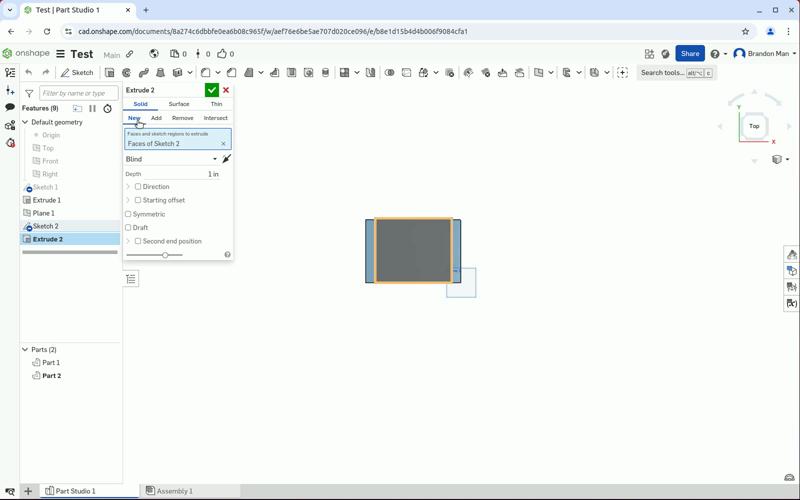
click(137, 120)
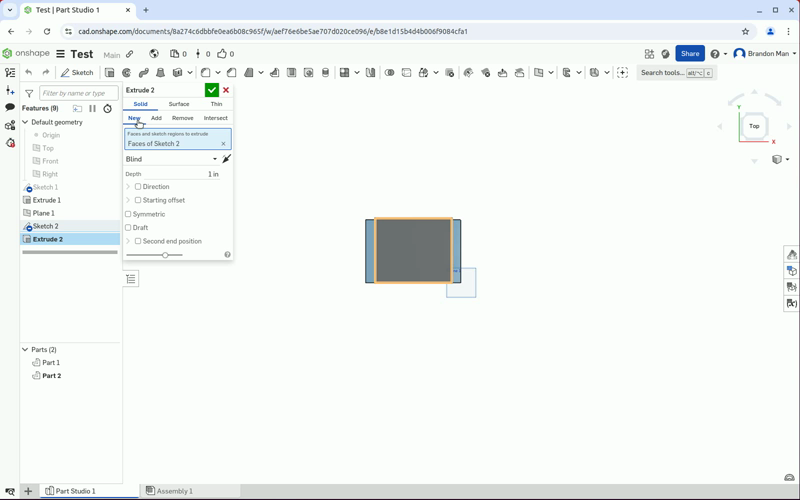
key(tab, 4)
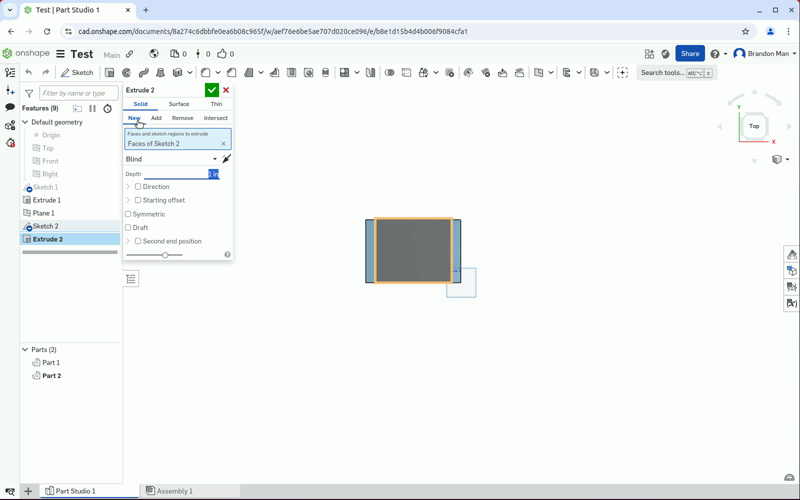
text(2.407)
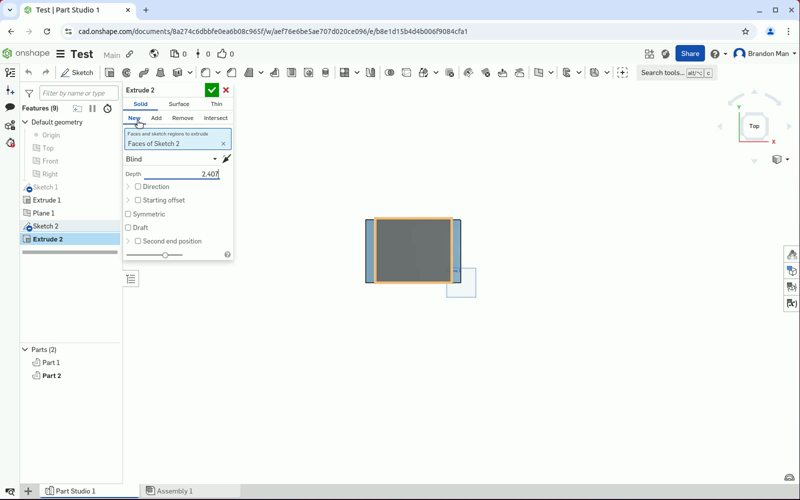
key(enter)
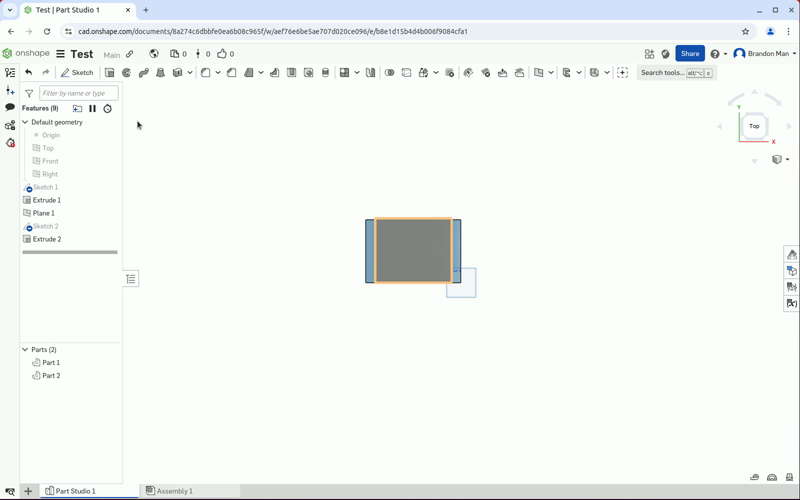
key(shift+h)
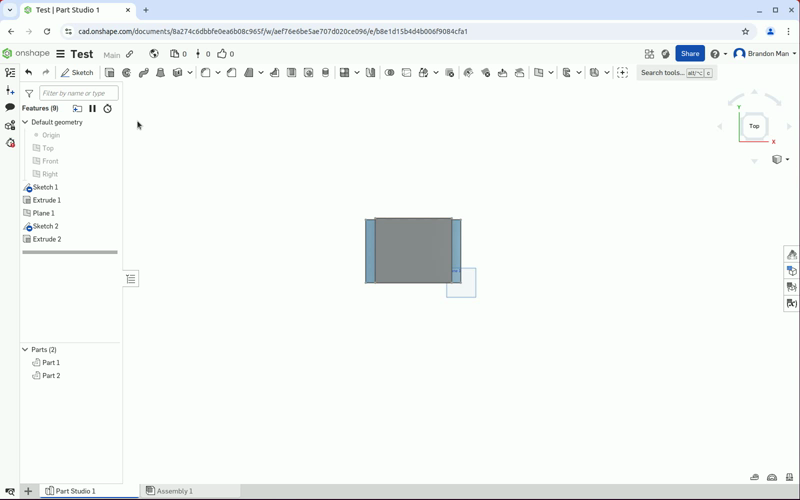
key(shift+h)
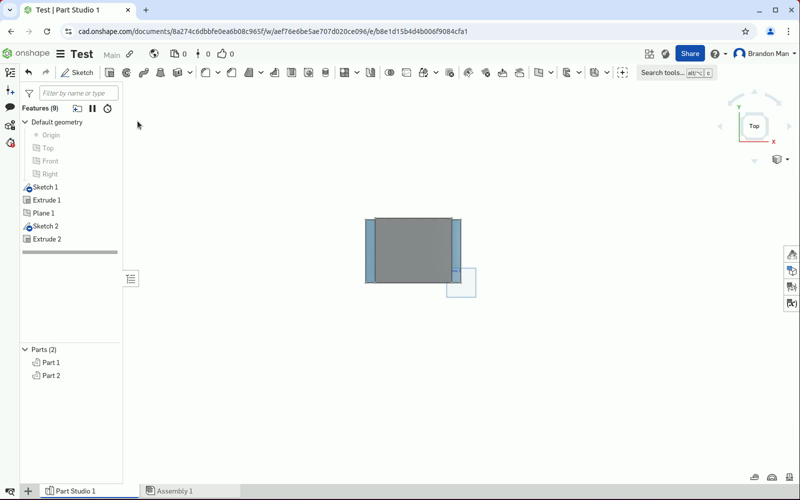
key(shift+7)
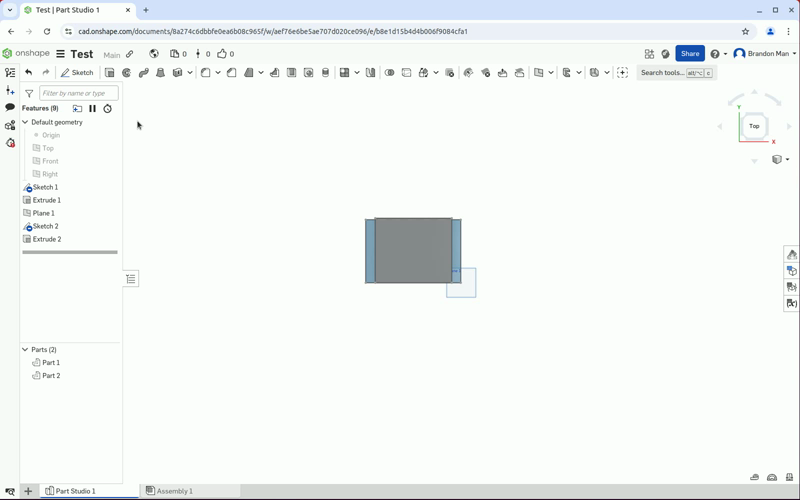
key(up, 3)
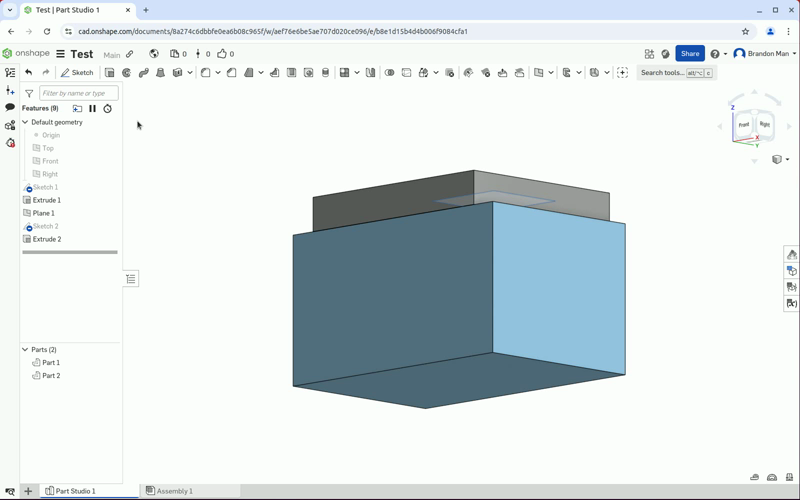
key(left, 3)
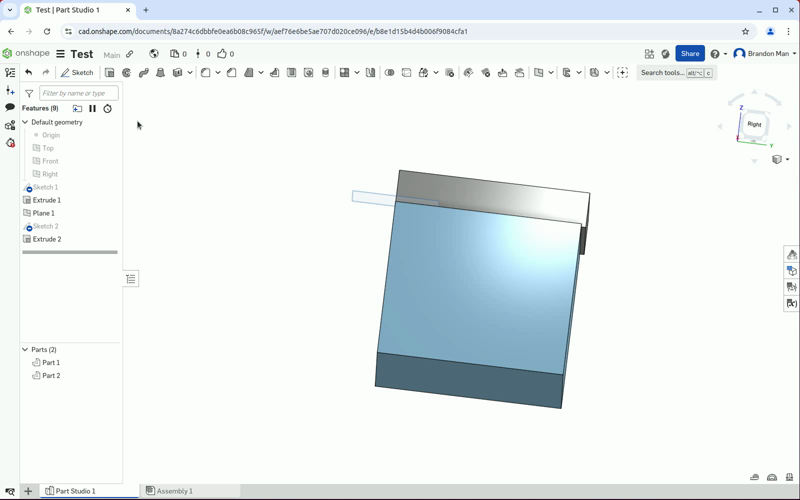
key(right, 3)
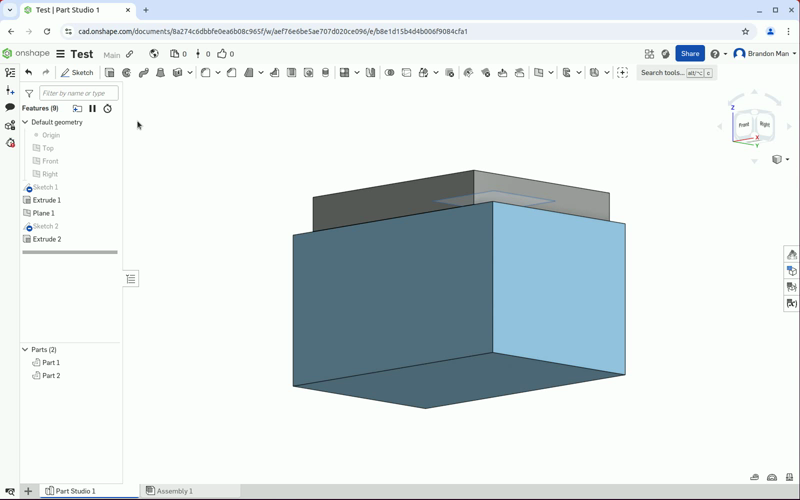
key(down, 3)
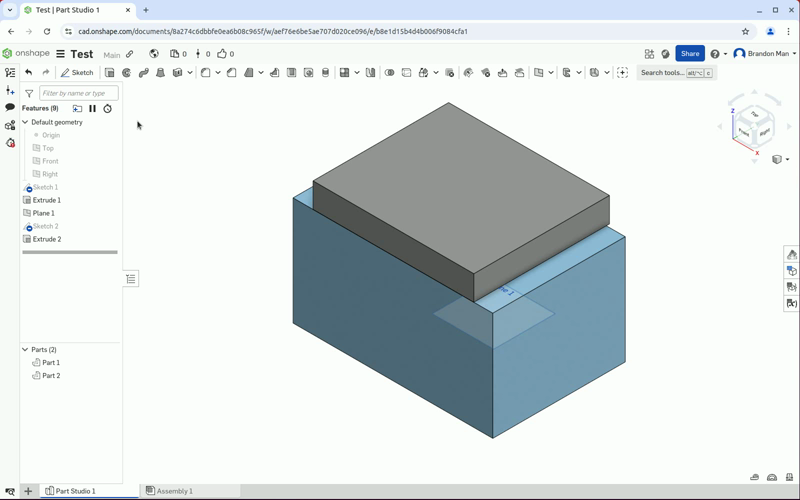
mouse_move(73, 189)
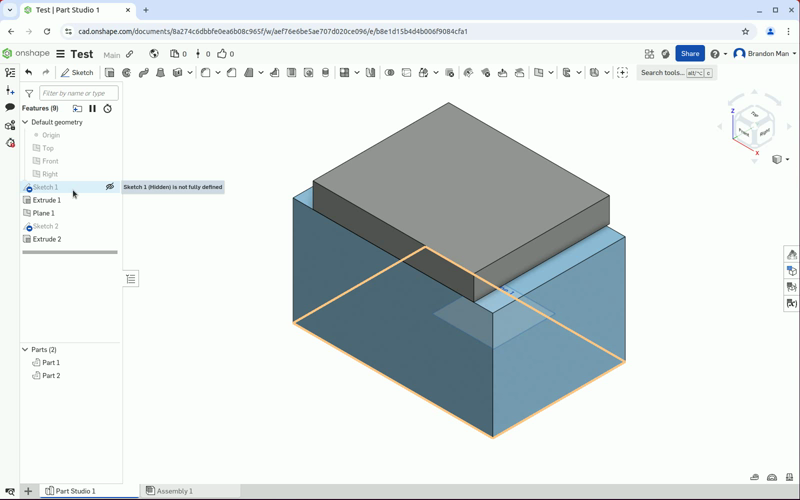
click(73, 189)